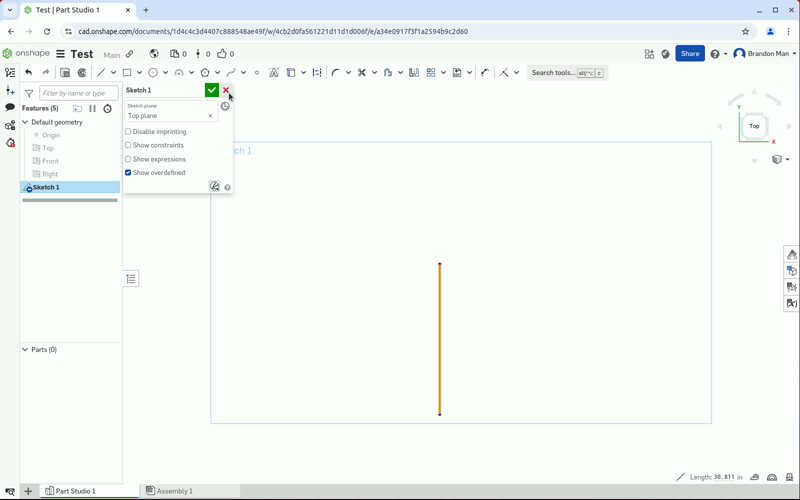
key(shift+h)
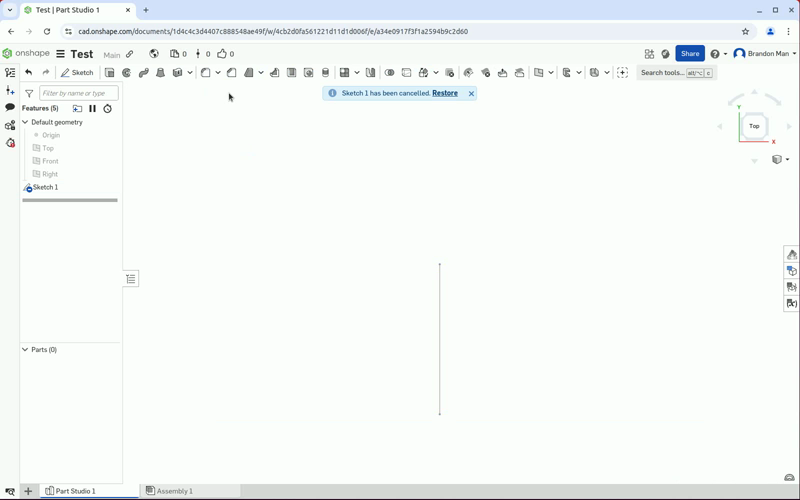
key(shift+s)
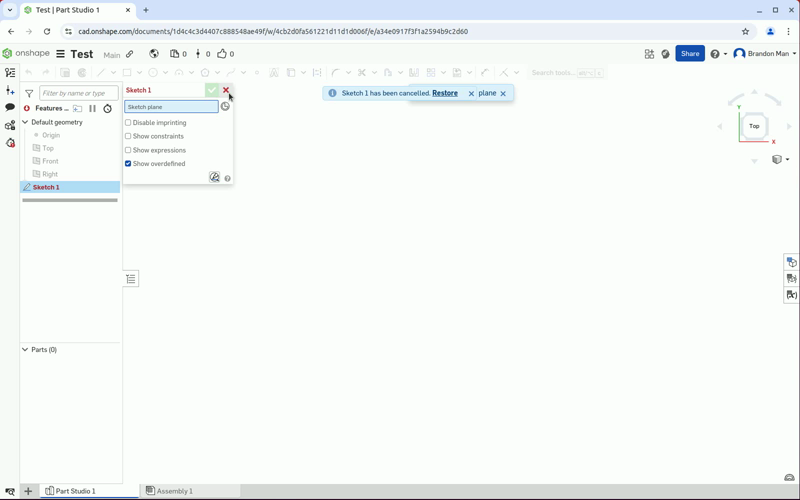
mouse_move(73, 150)
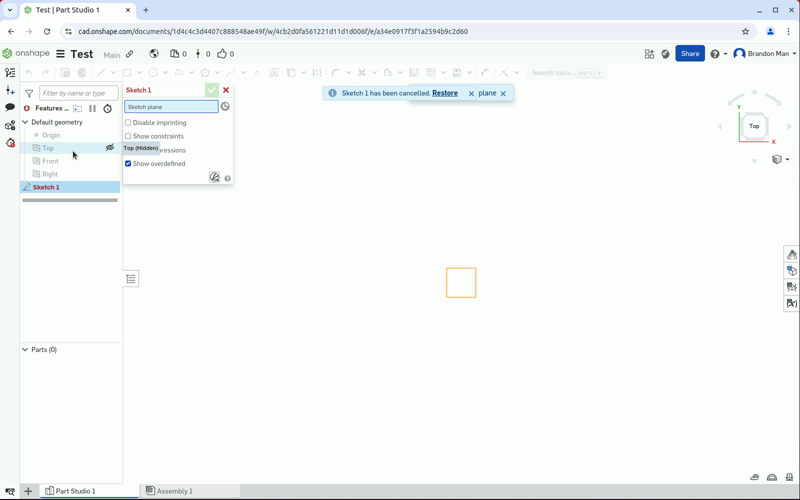
click(73, 150)
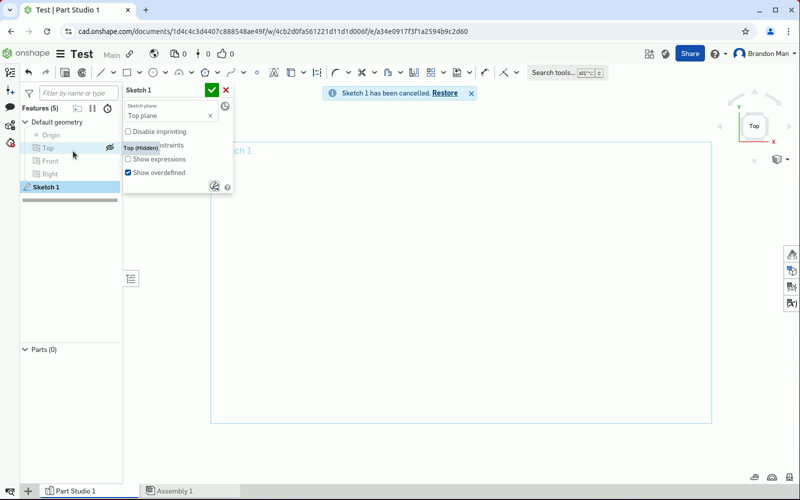
mouse_move(73, 352)
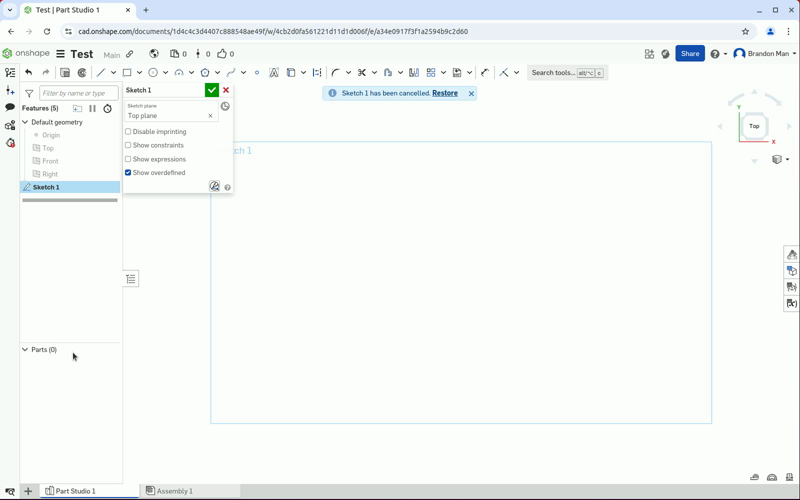
key(y)
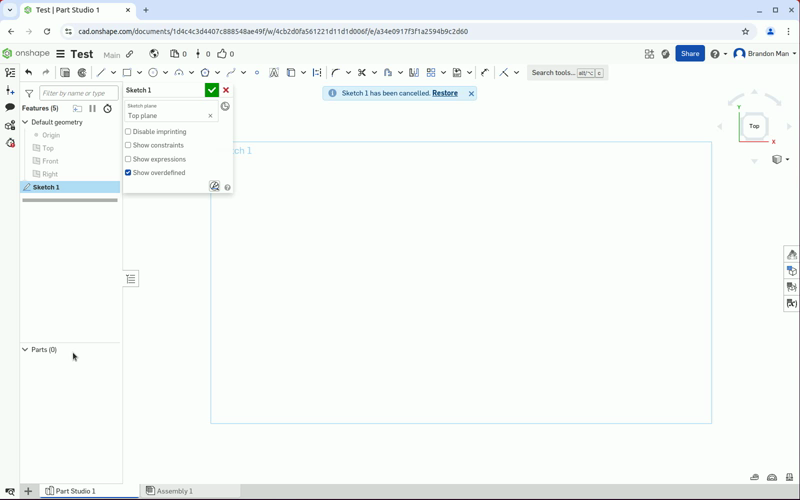
key(c)
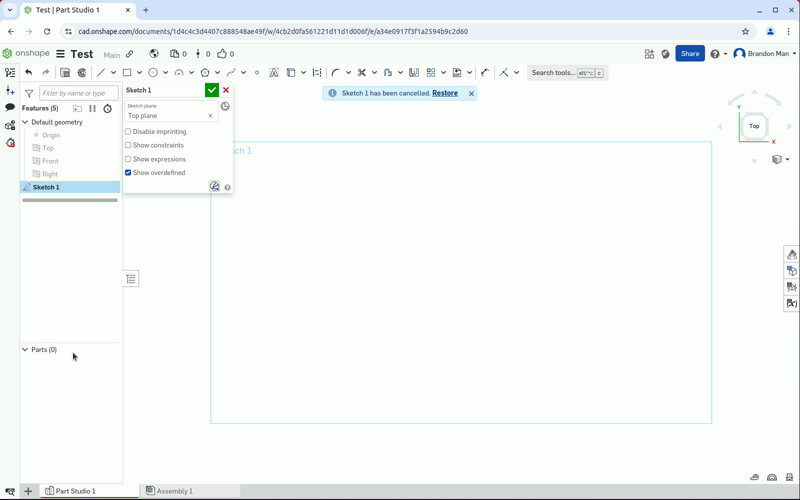
key_down(shift)
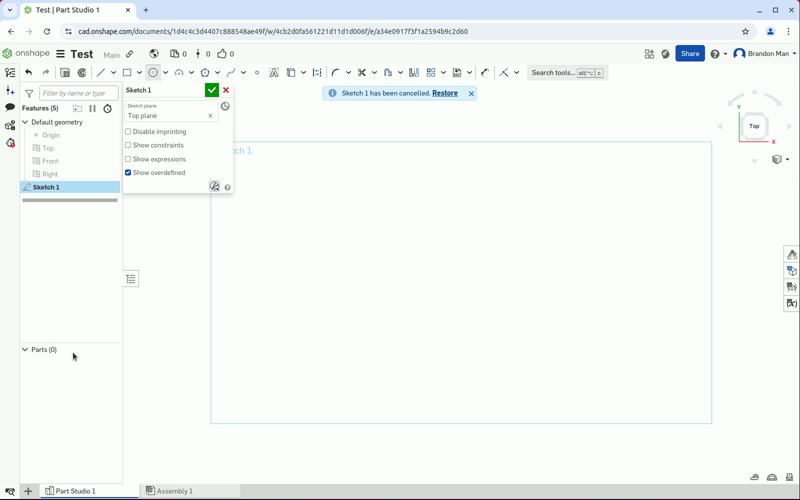
mouse_move(461, 282)
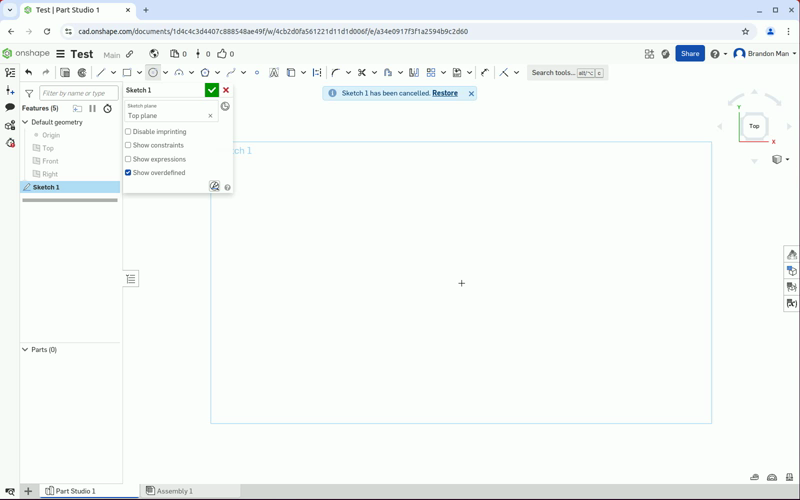
click(461, 282)
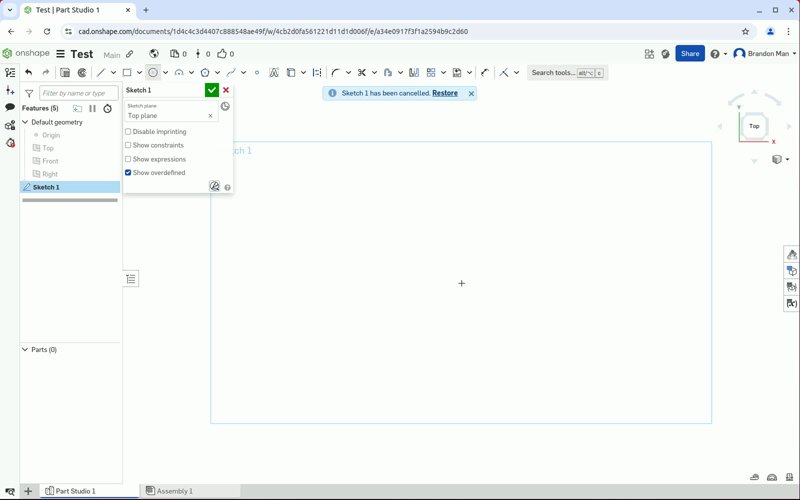
key_up(shift)
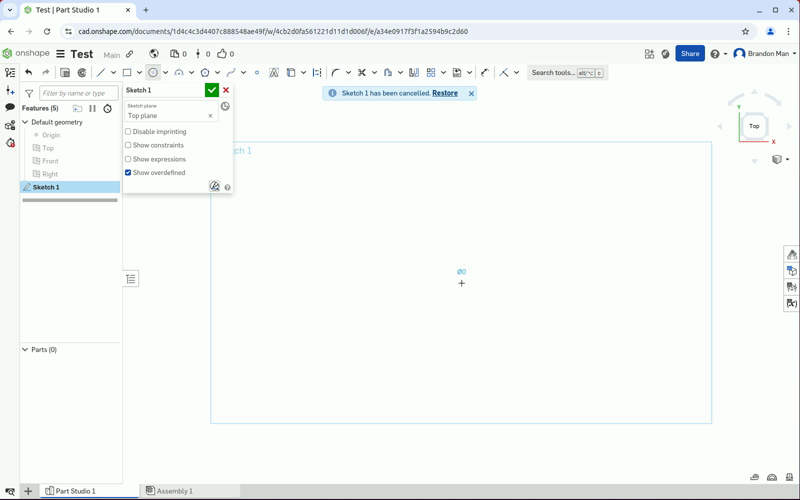
mouse_move(539, 282)
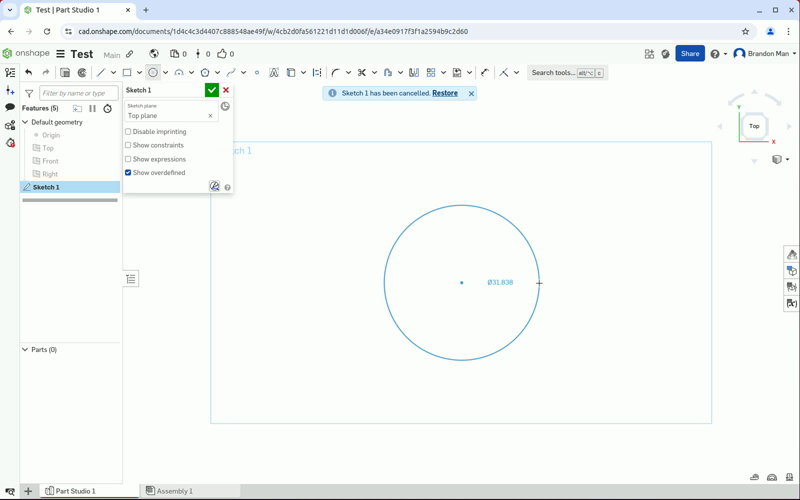
click(539, 282)
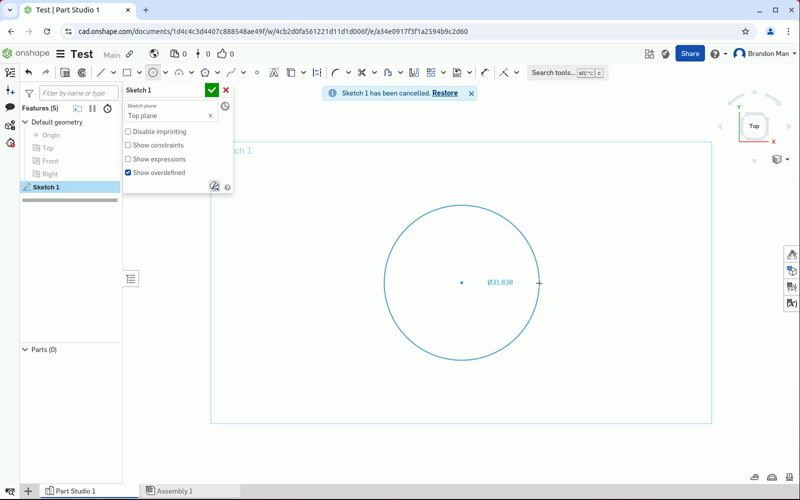
key(esc)
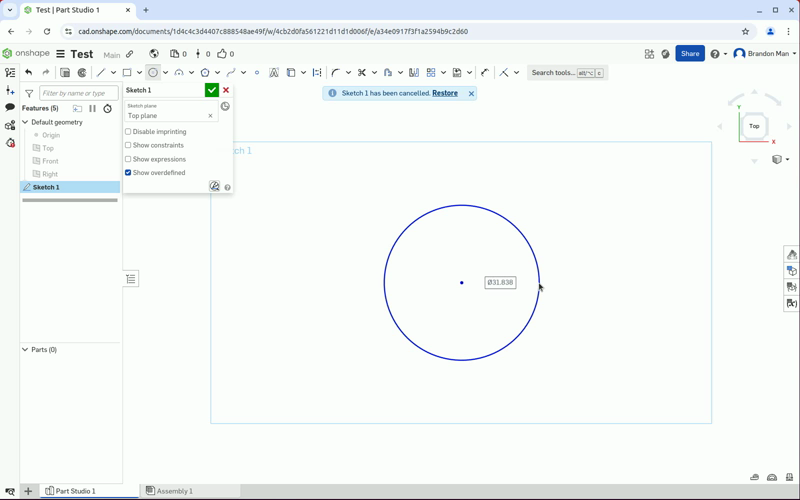
mouse_move(481, 280)
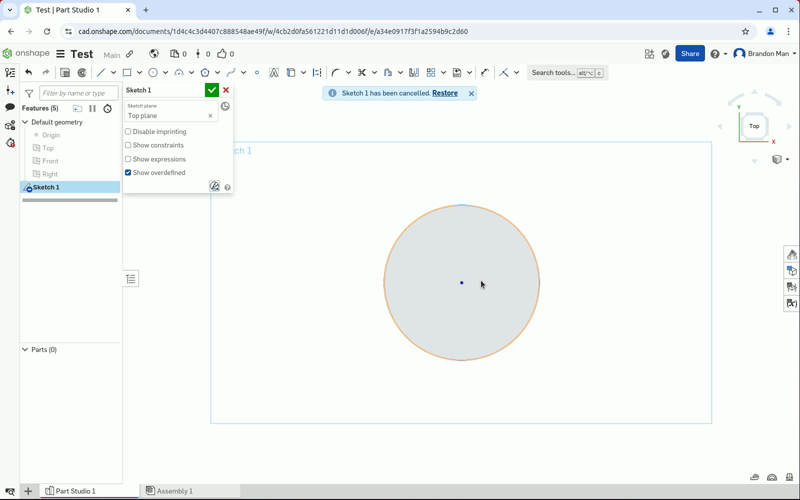
click(481, 280)
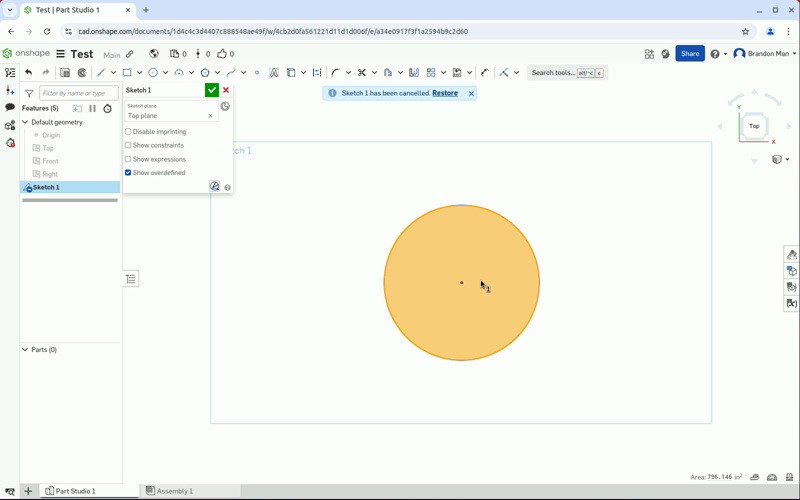
mouse_move(73, 352)
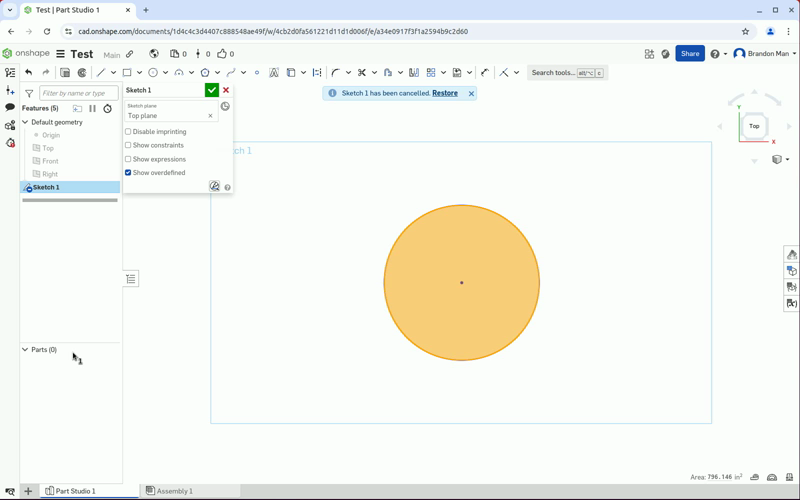
key(shift+y)
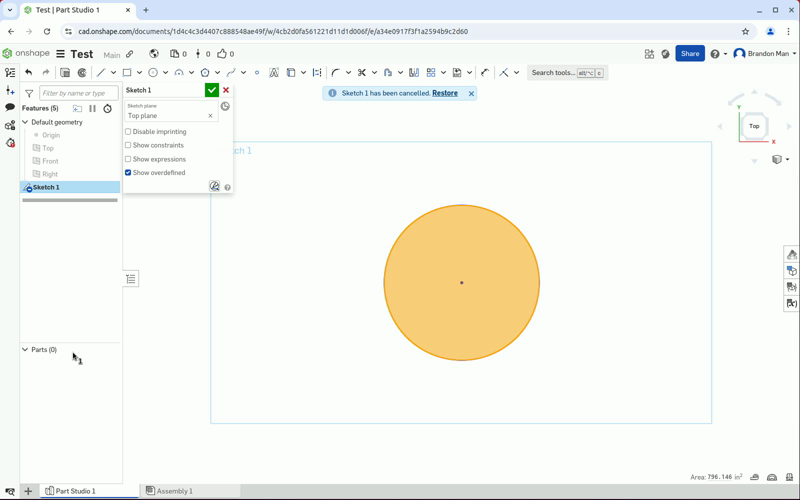
key(shift+e)
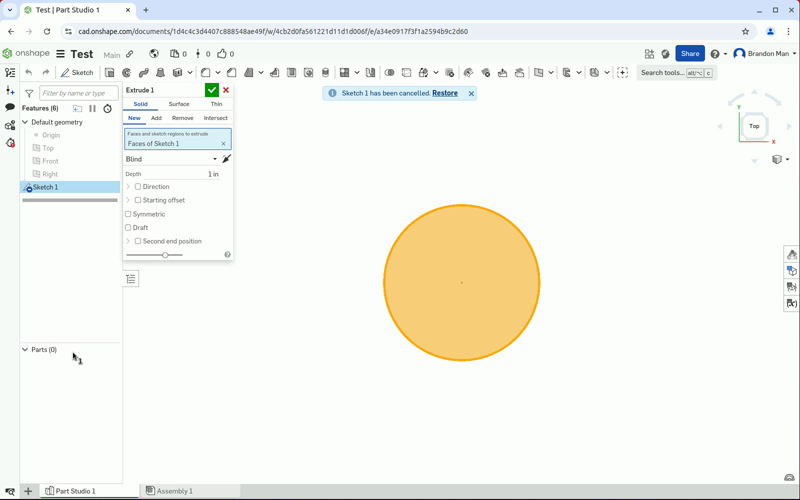
mouse_move(143, 106)
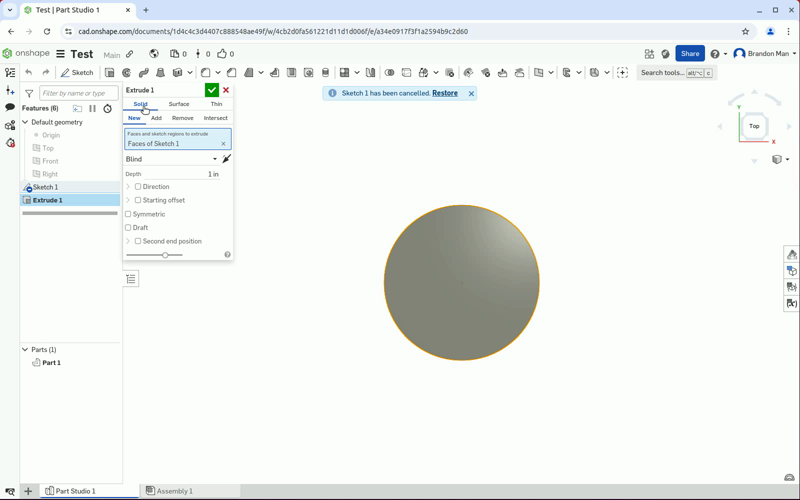
click(143, 106)
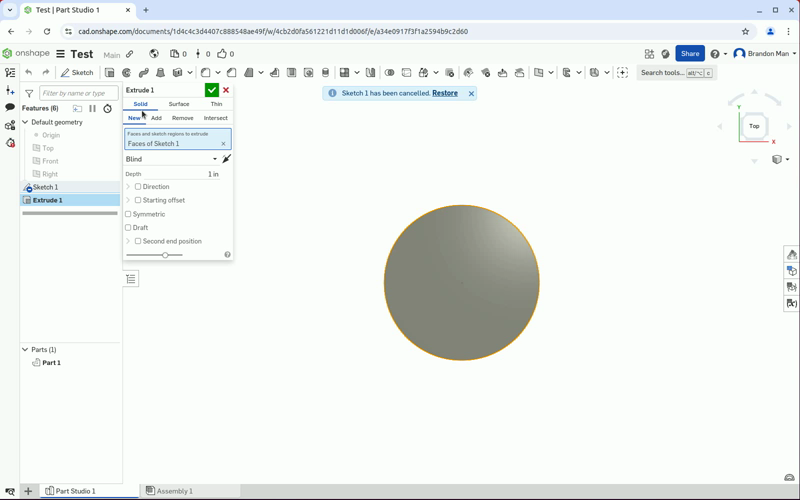
mouse_move(137, 120)
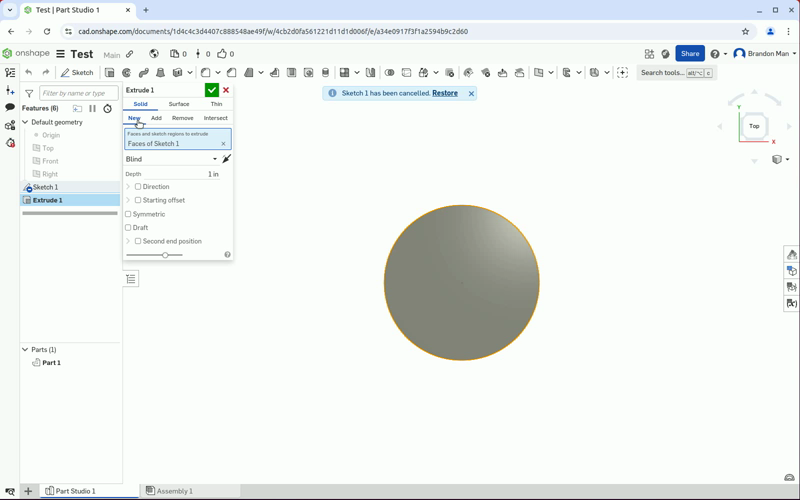
click(137, 120)
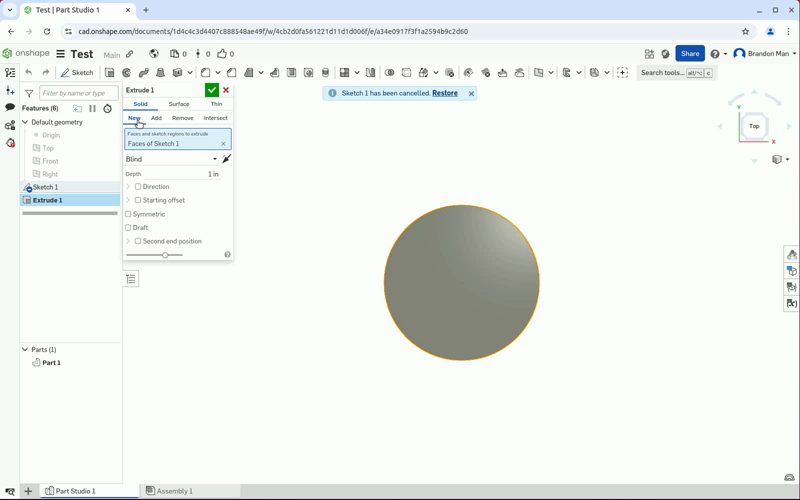
key(tab, 4)
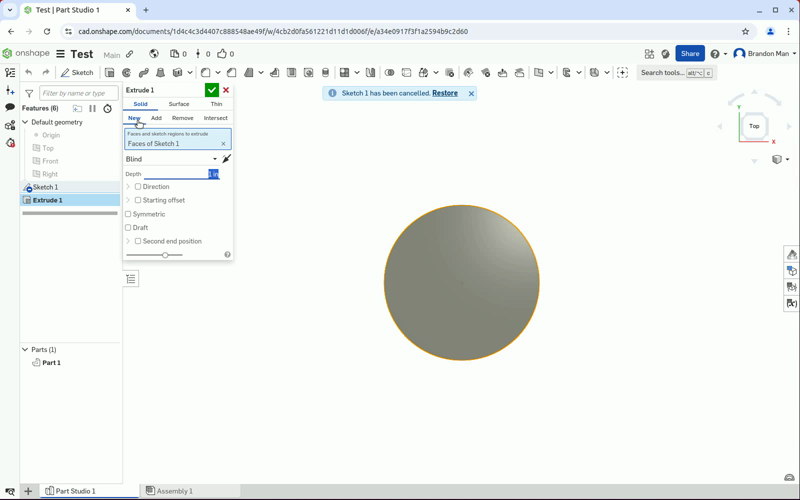
text(3.129)
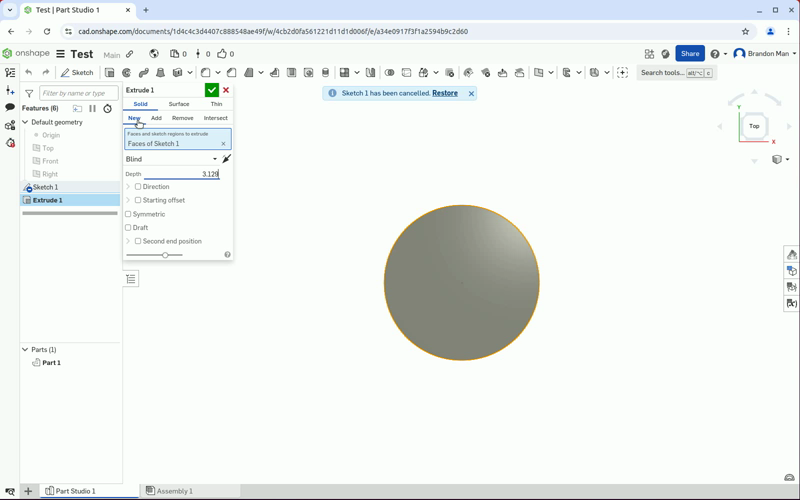
key(enter)
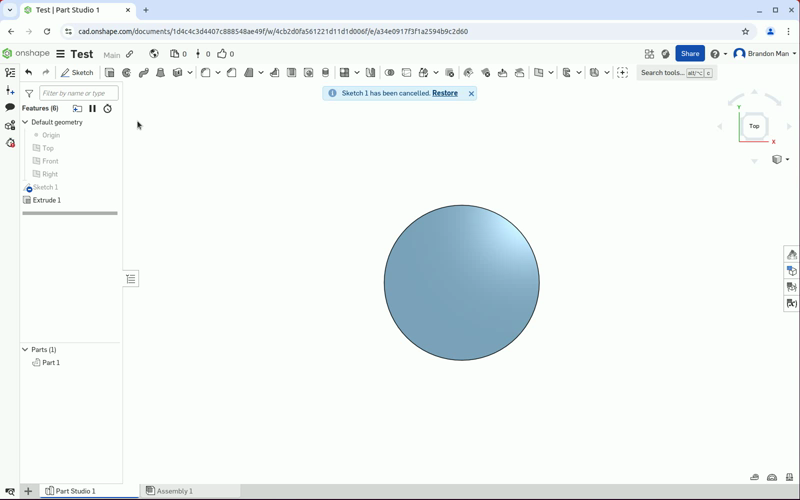
key(shift+h)
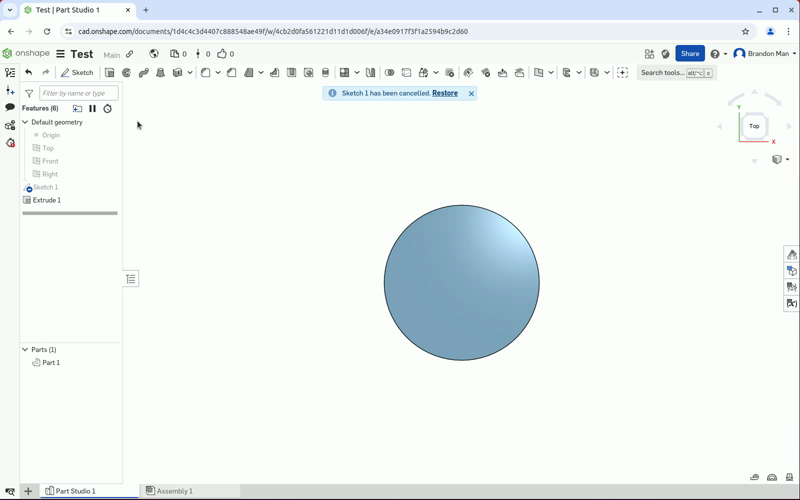
key(shift+h)
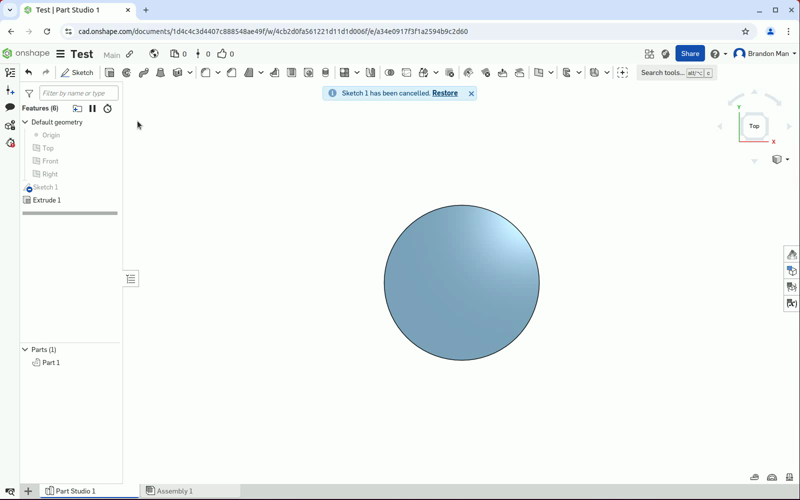
mouse_move(73, 189)
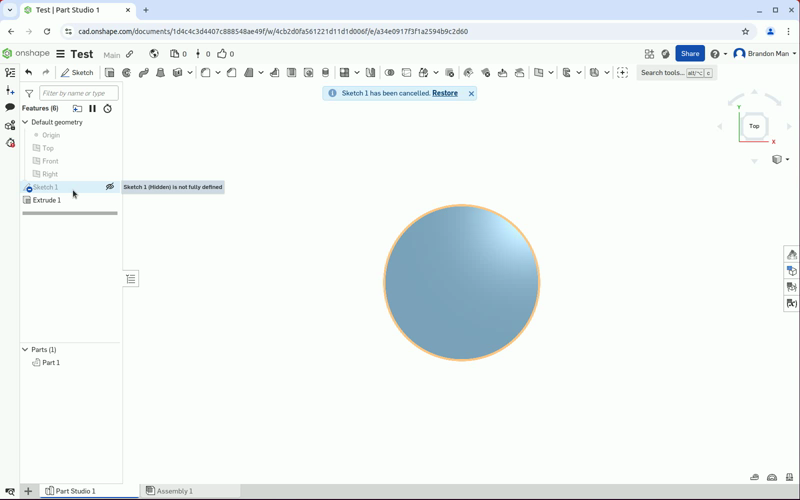
click(73, 189)
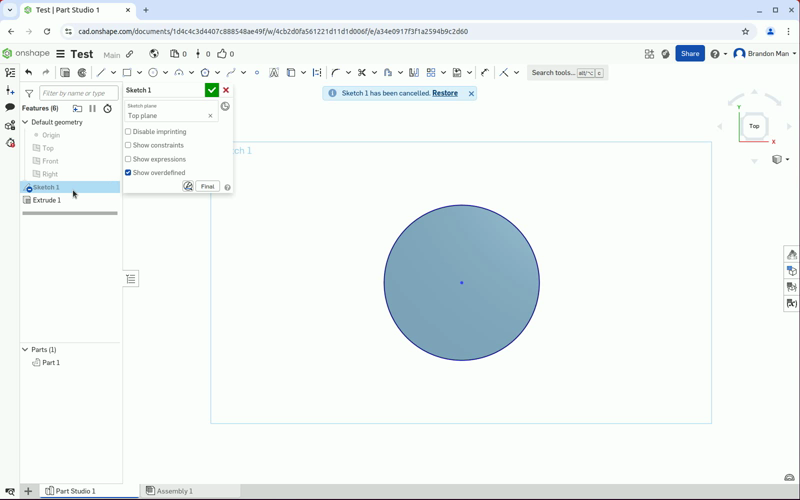
mouse_move(229, 92)
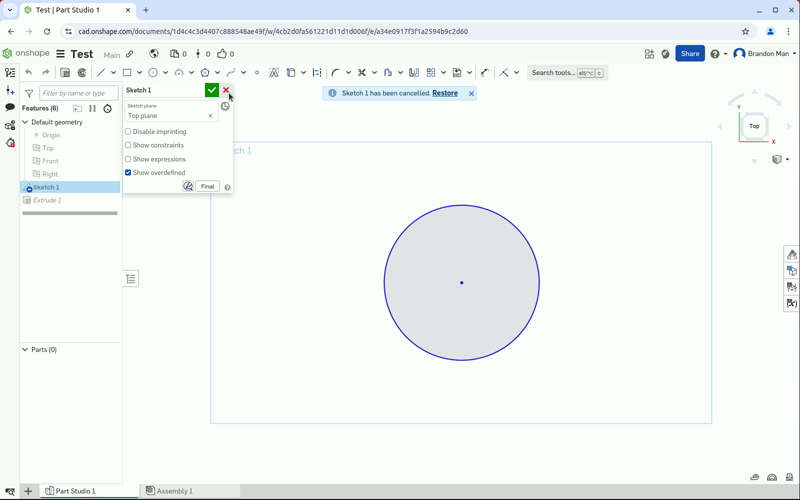
click(229, 92)
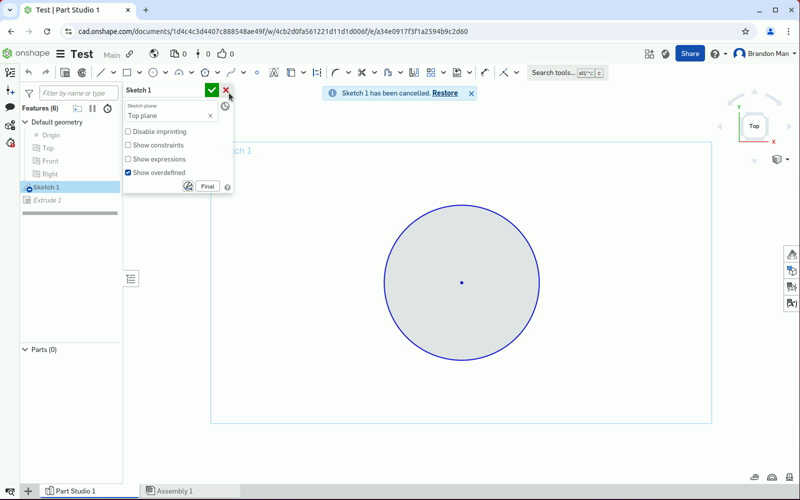
key(shift+s)
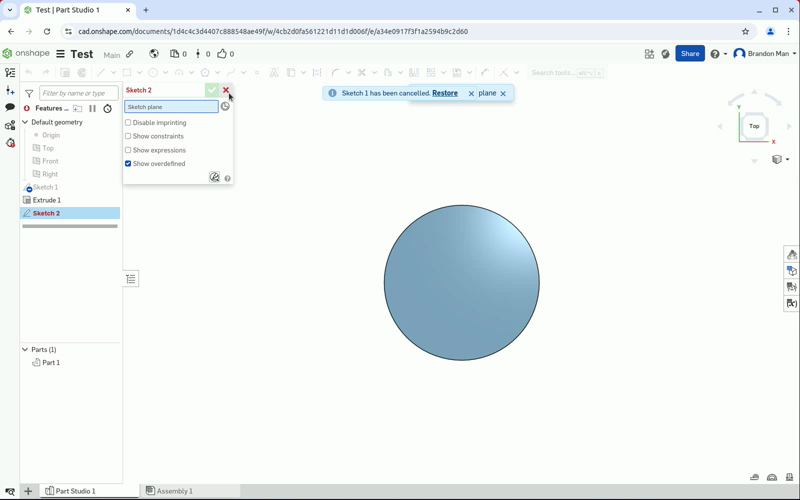
mouse_move(73, 150)
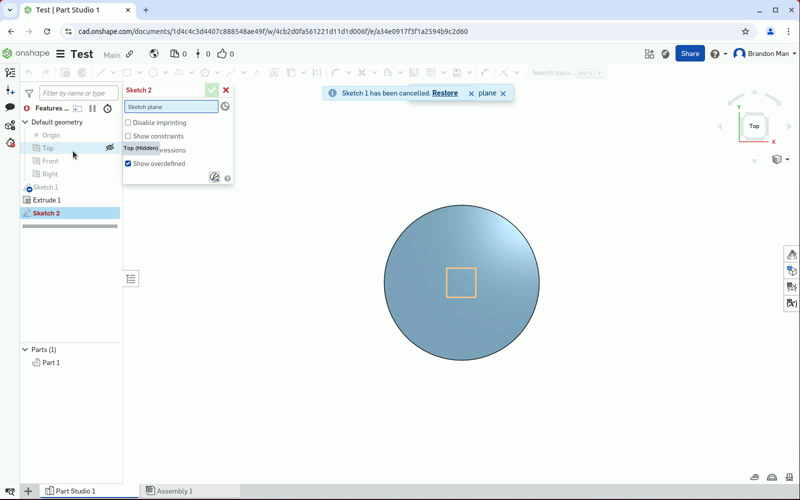
click(73, 150)
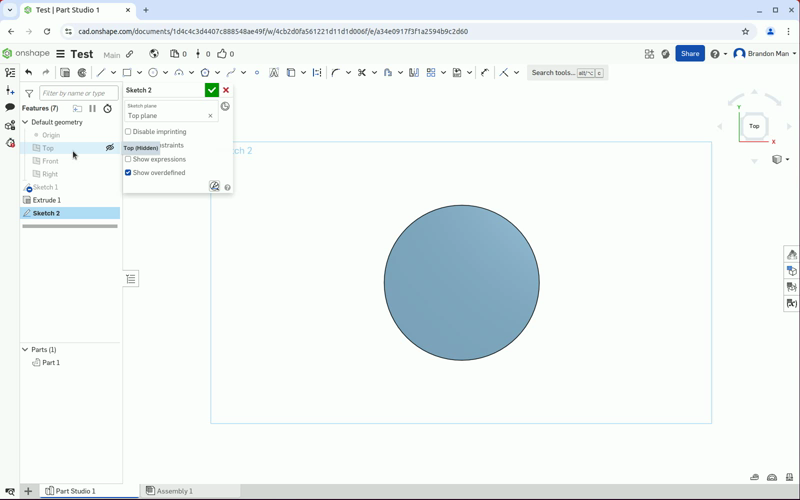
mouse_move(73, 352)
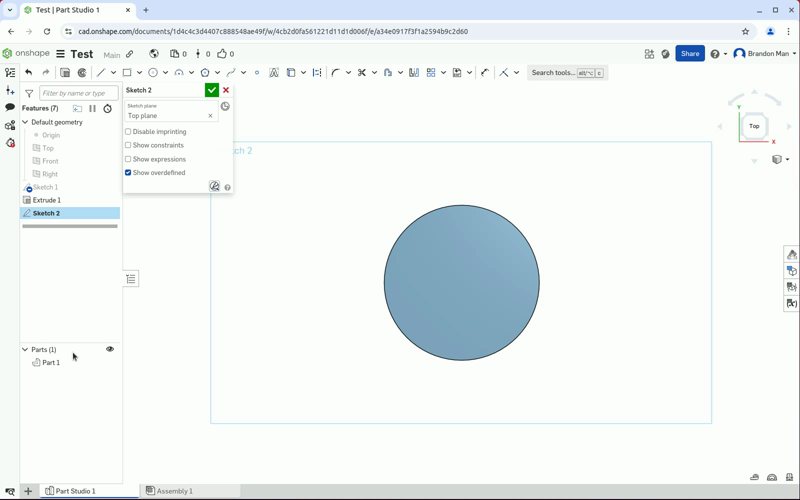
key(y)
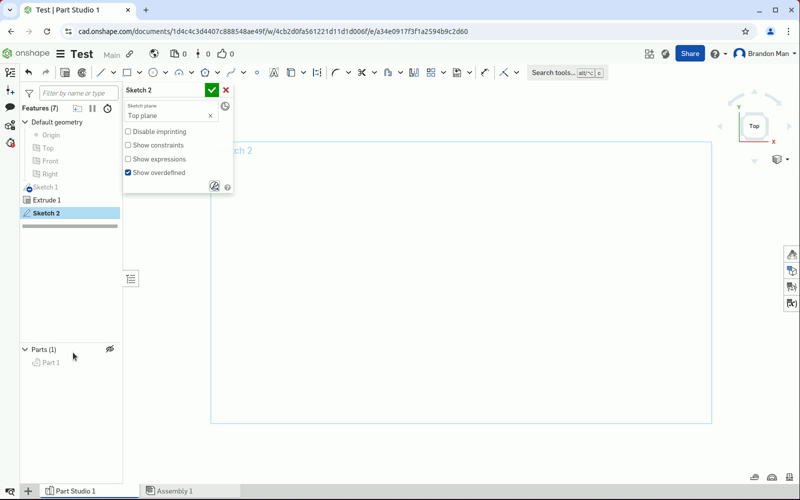
key(l)
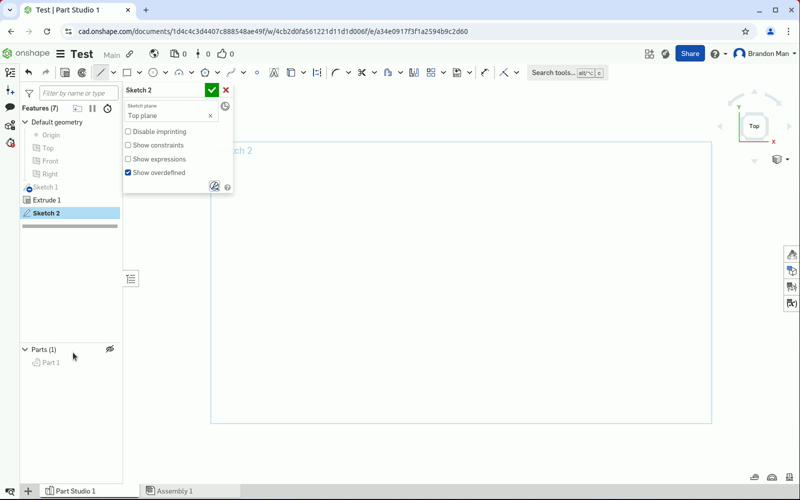
key_down(shift)
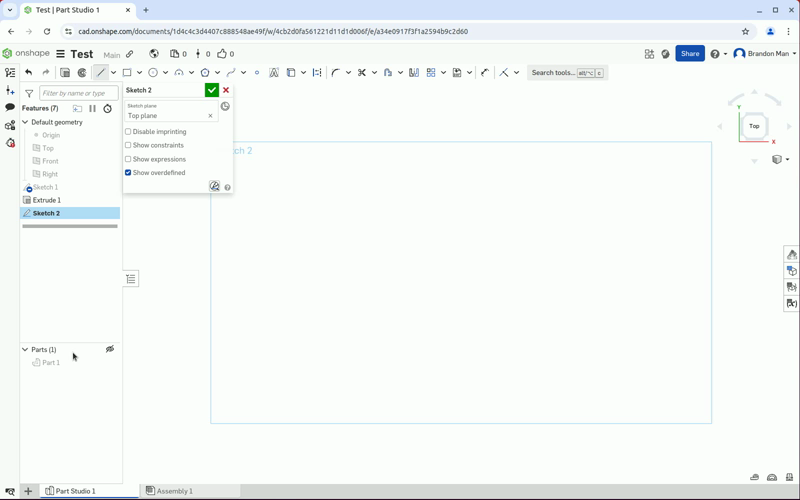
mouse_move(456, 206)
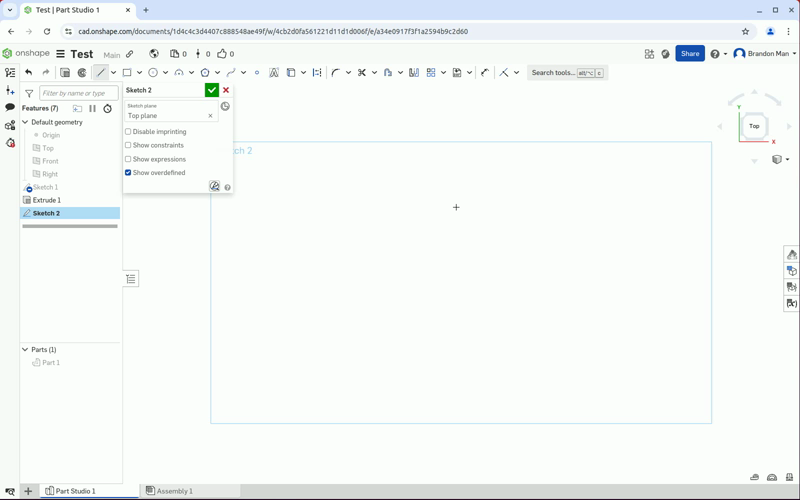
click(456, 206)
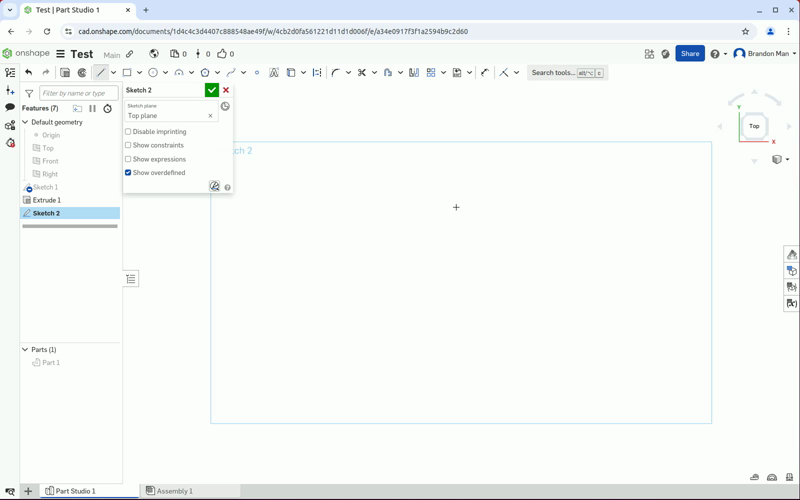
key_up(shift)
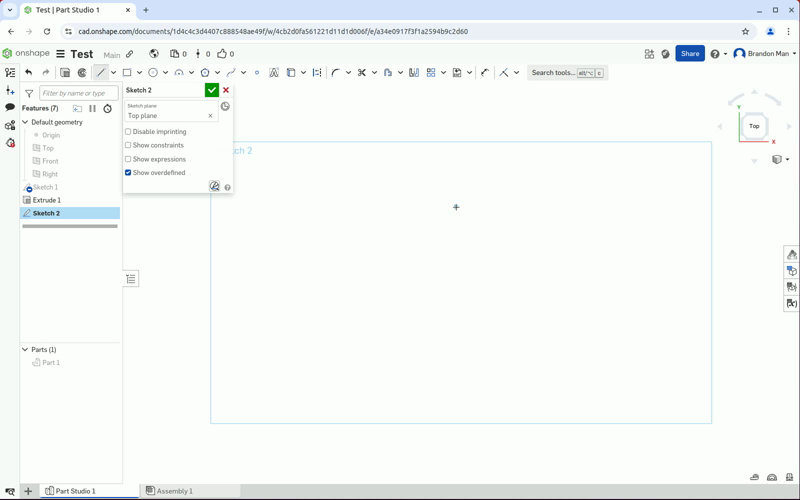
key_down(shift)
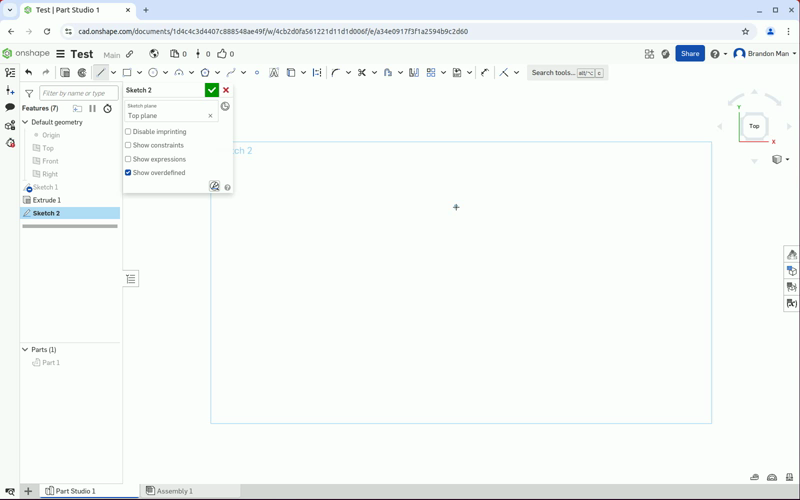
mouse_move(486, 206)
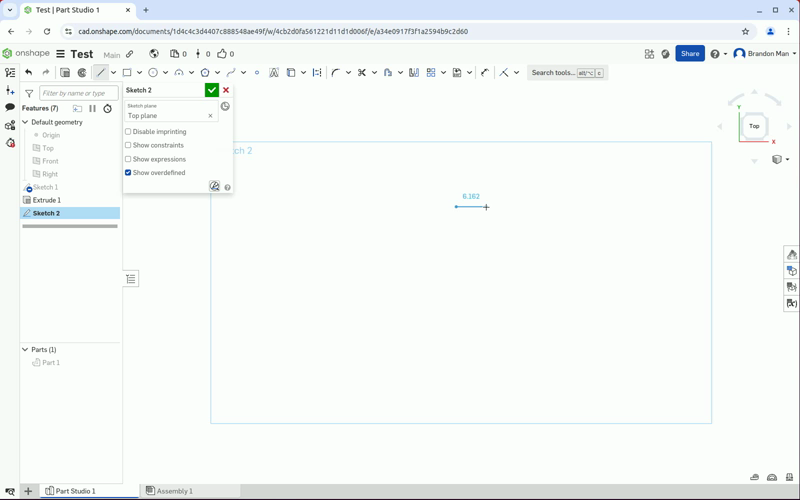
mouse_move(462, 207)
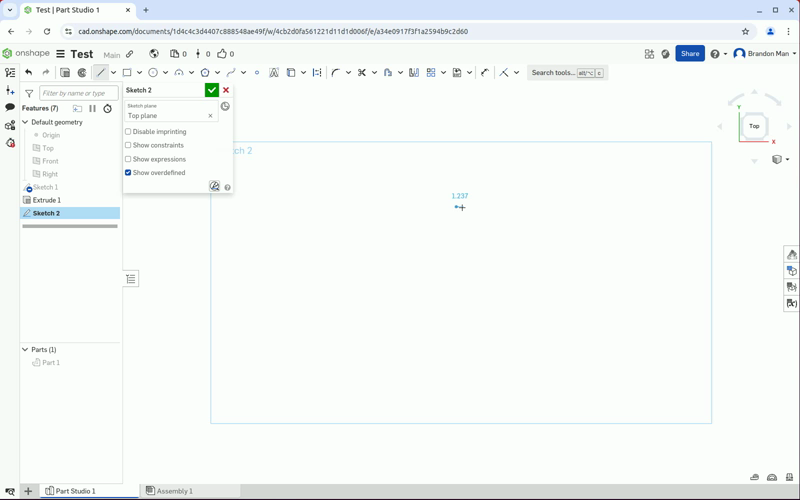
scroll(6)
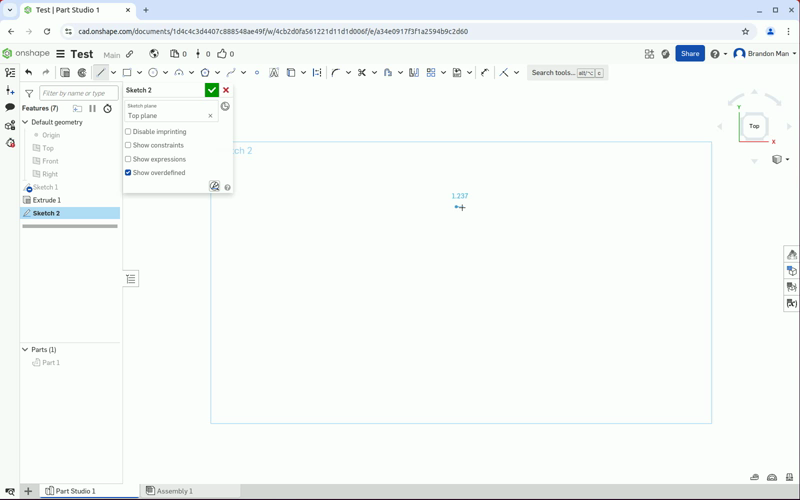
scroll(6)
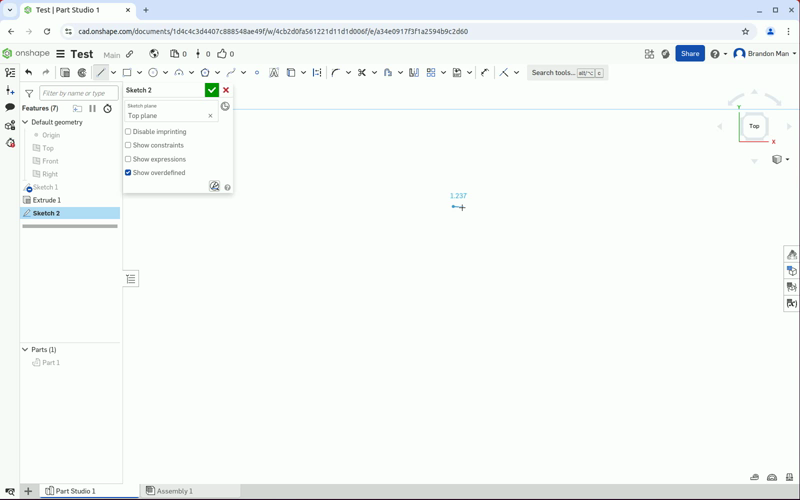
scroll(6)
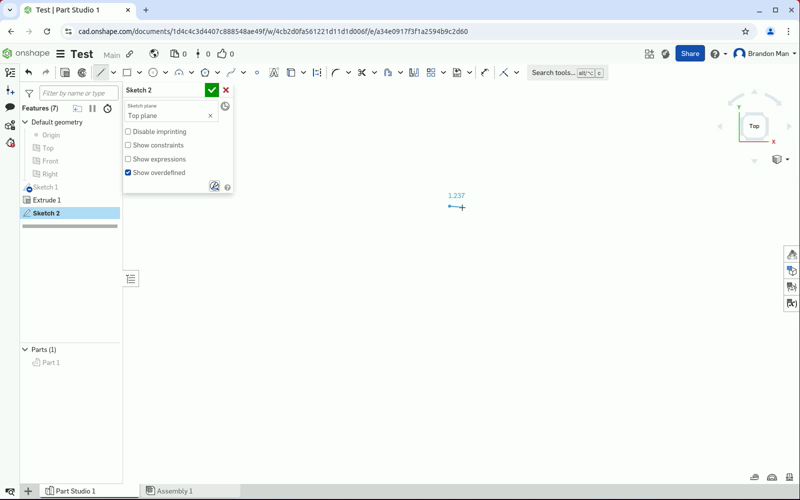
scroll(6)
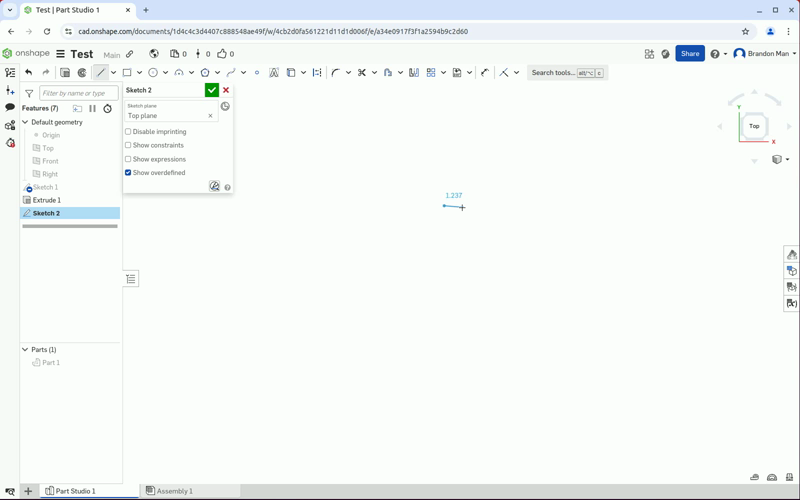
scroll(6)
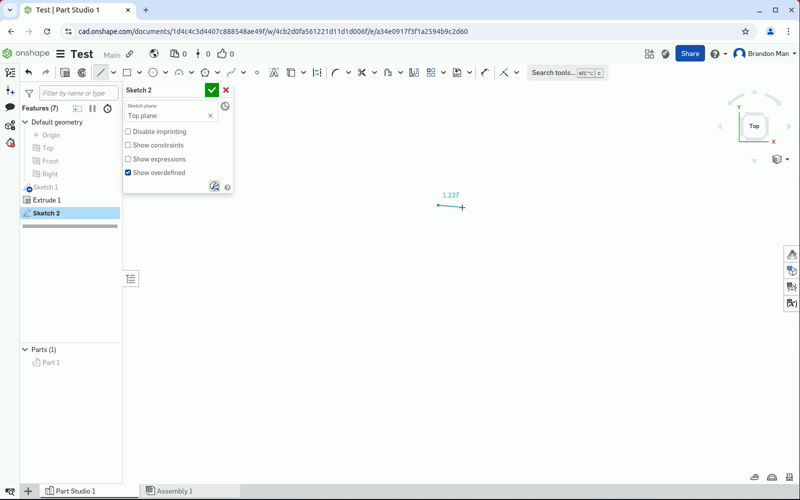
scroll(6)
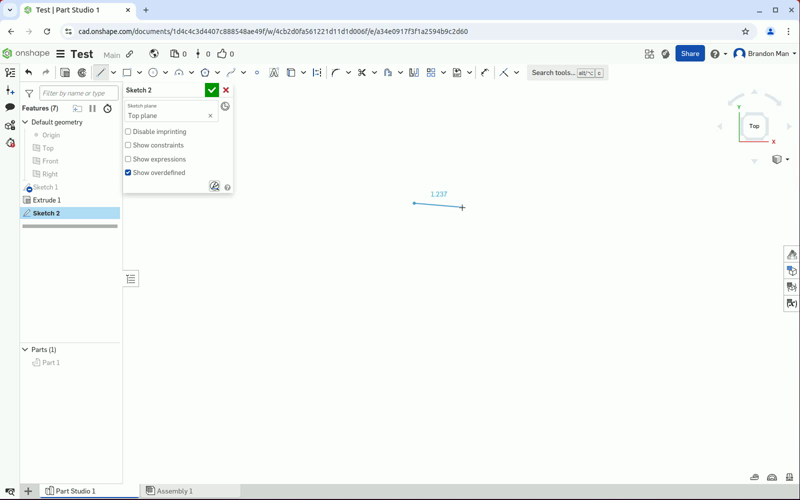
scroll(6)
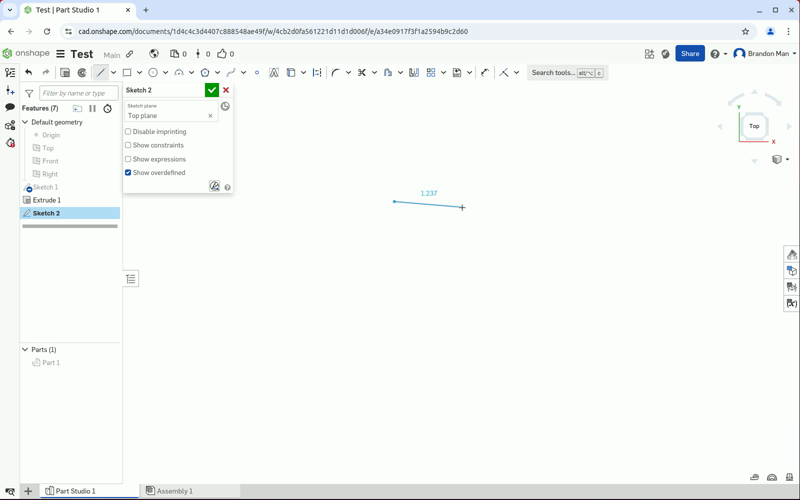
click(462, 207)
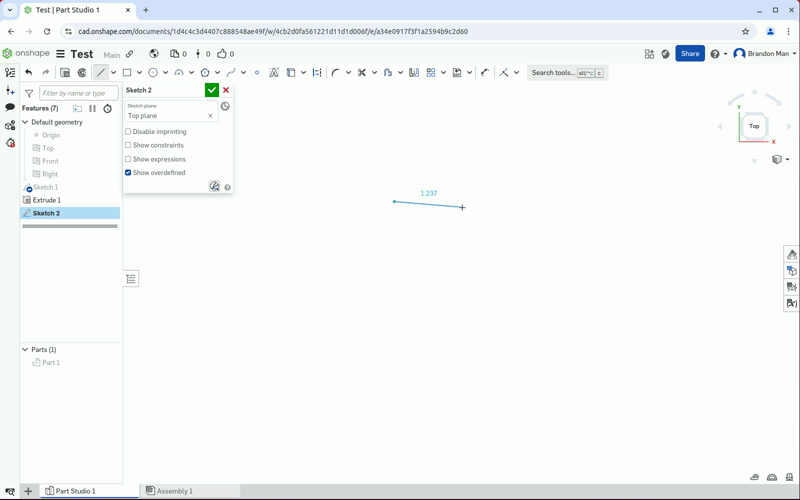
scroll(-6)
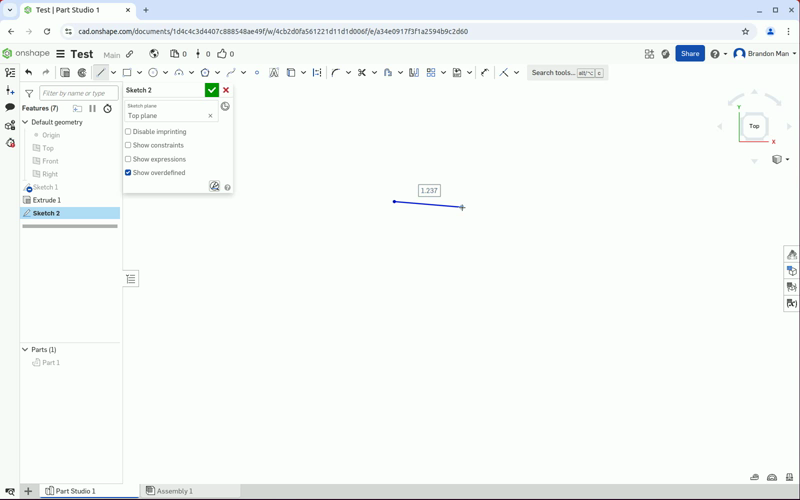
scroll(-6)
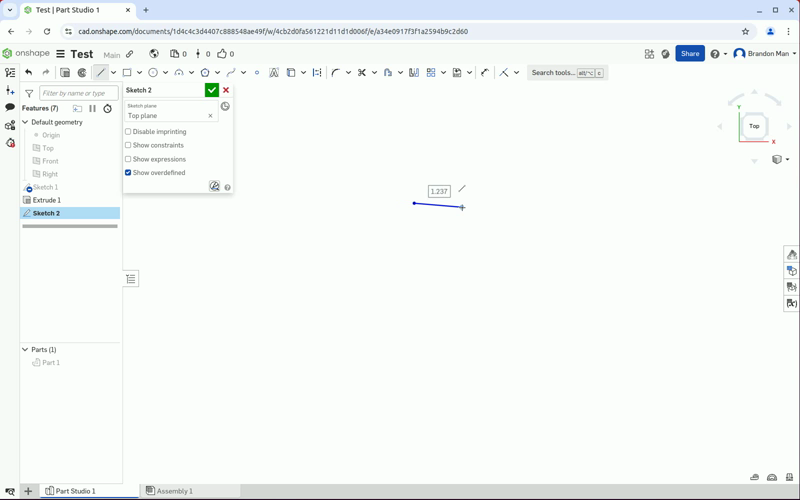
scroll(-6)
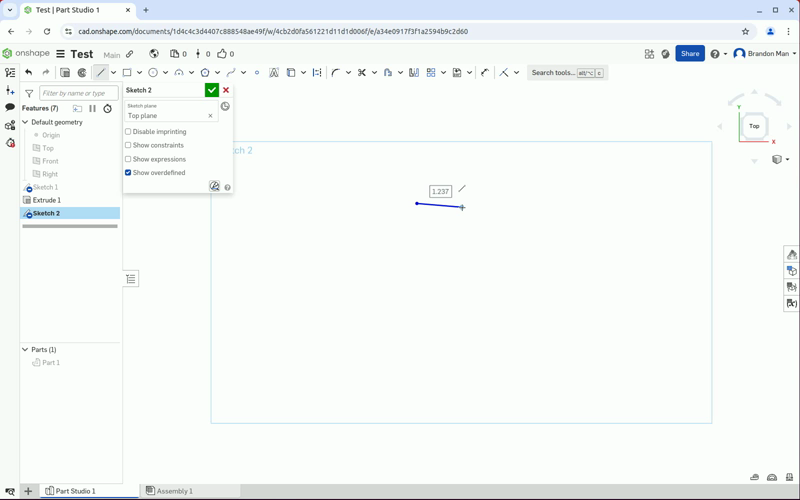
scroll(-6)
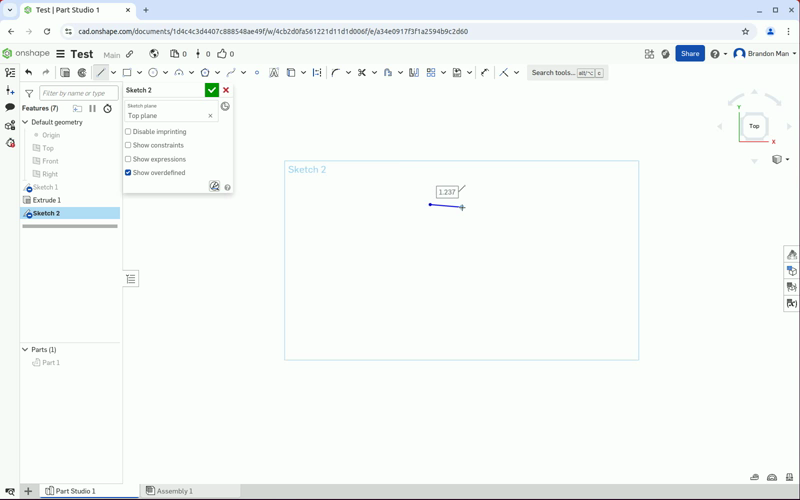
scroll(-6)
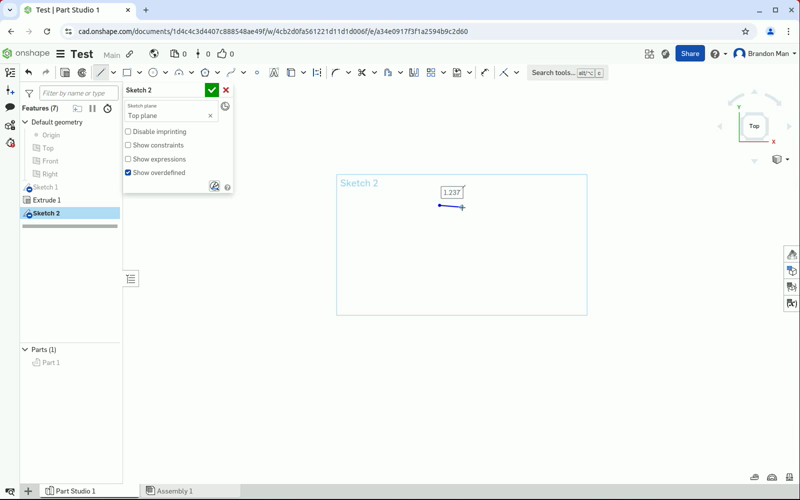
scroll(-6)
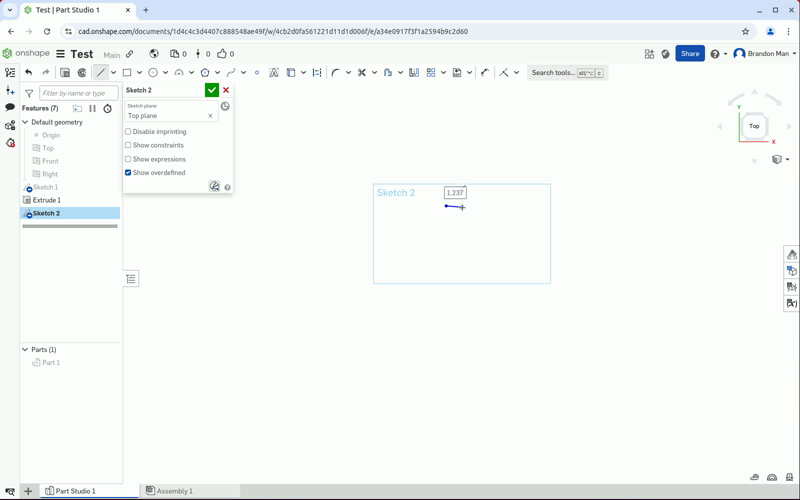
scroll(-6)
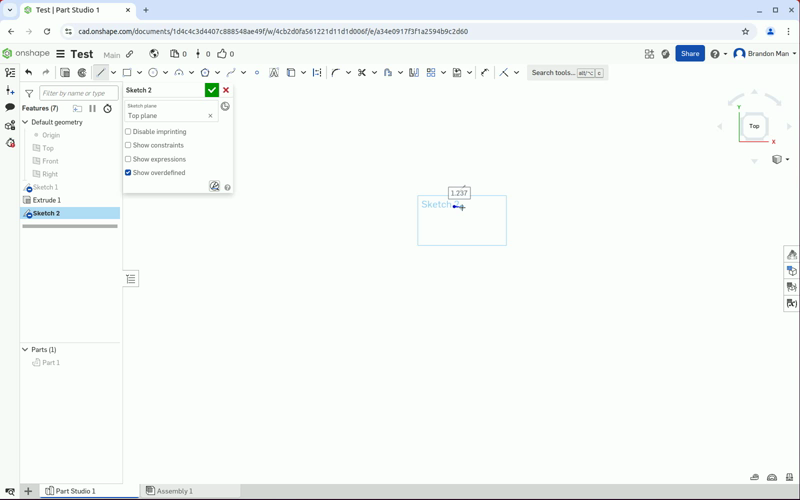
key_up(shift)
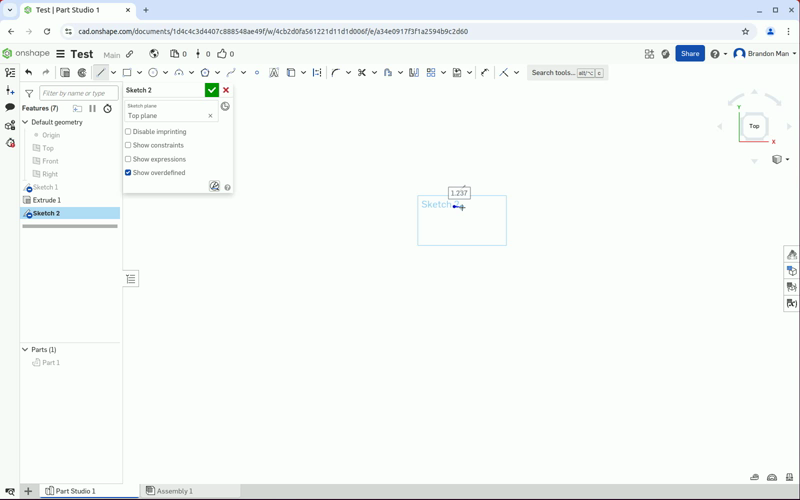
key_down(shift)
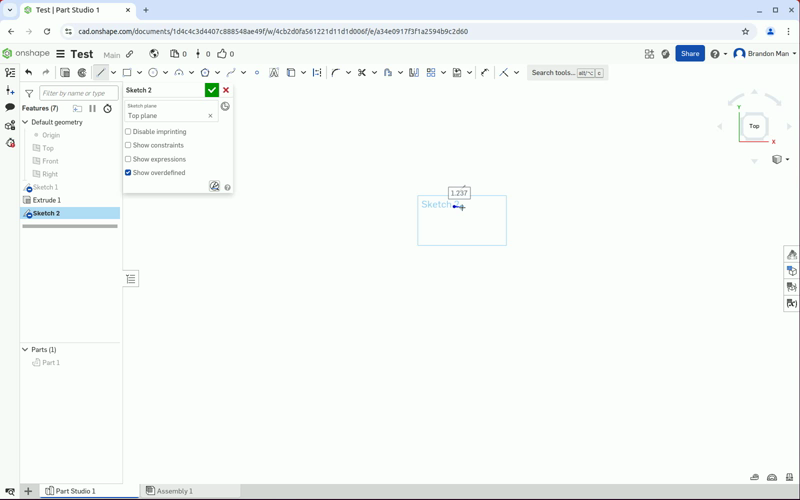
mouse_move(492, 207)
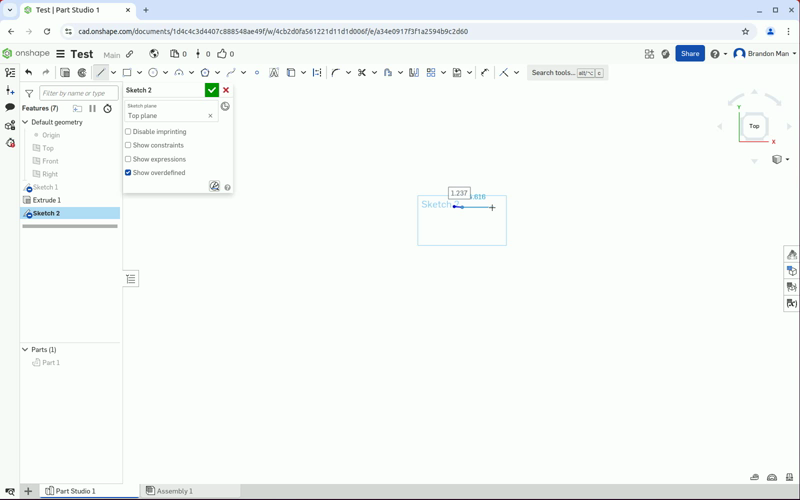
mouse_move(462, 169)
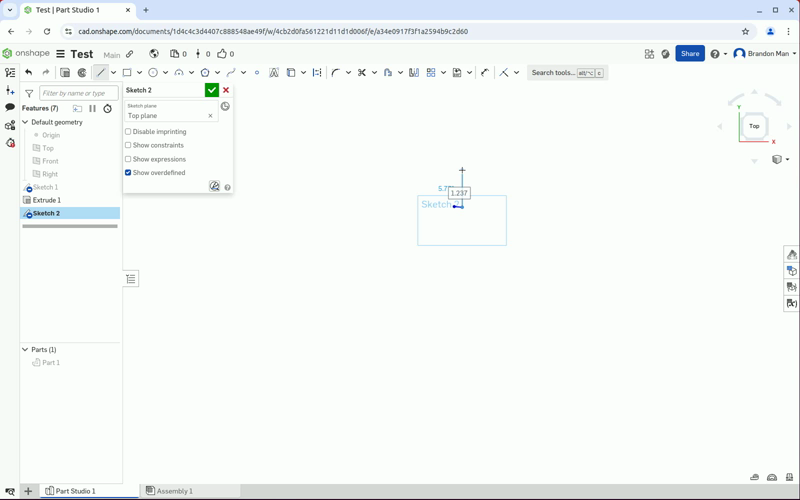
click(462, 169)
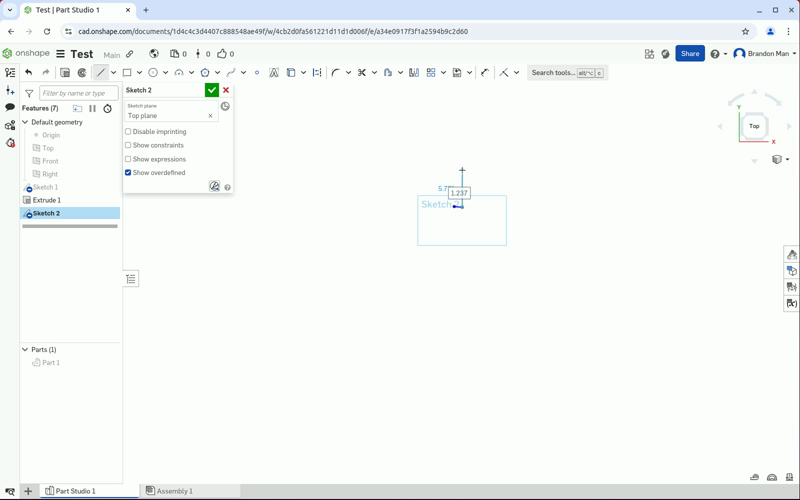
key_up(shift)
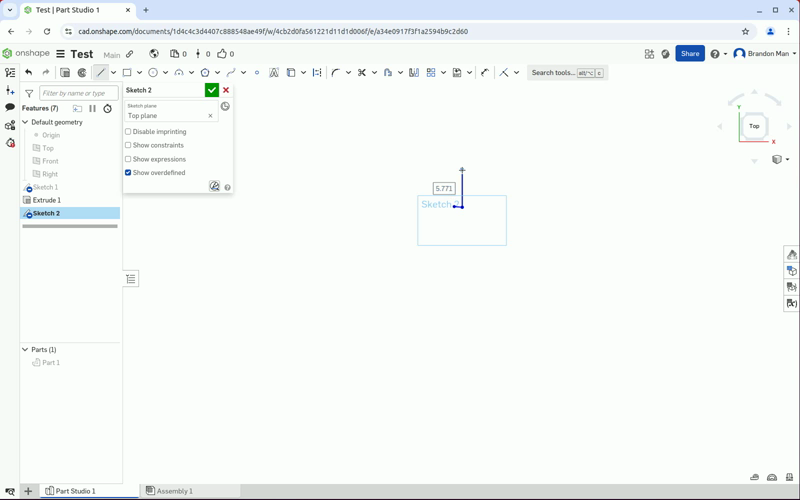
key_down(shift)
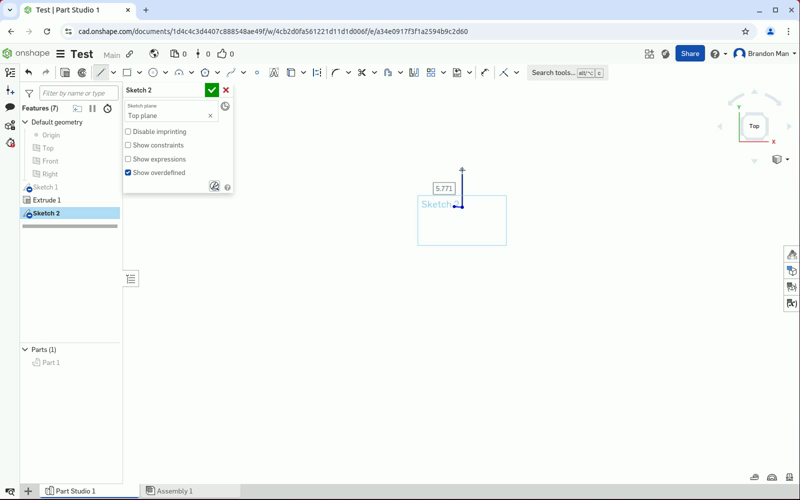
mouse_move(492, 169)
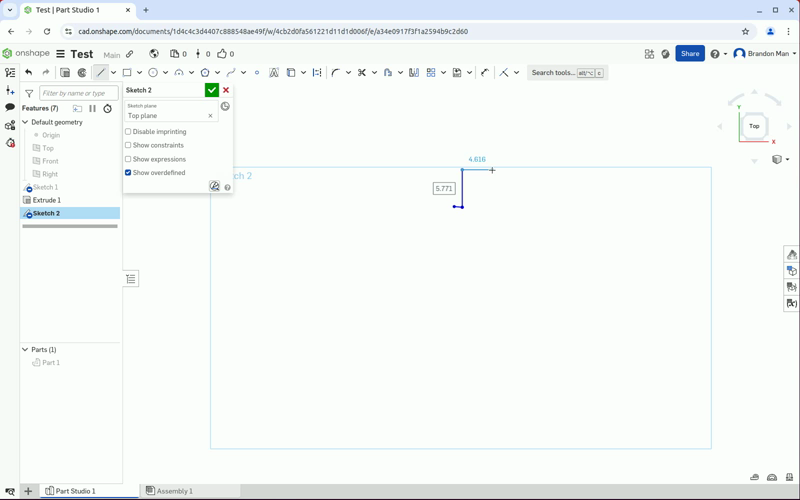
mouse_move(458, 169)
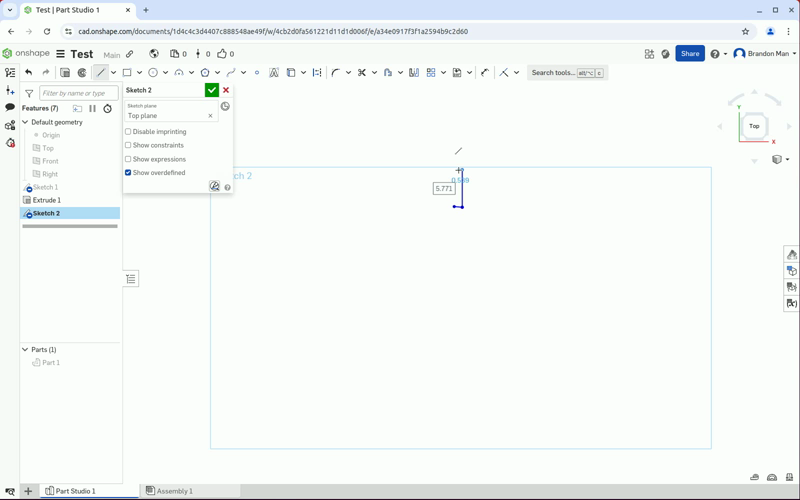
scroll(6)
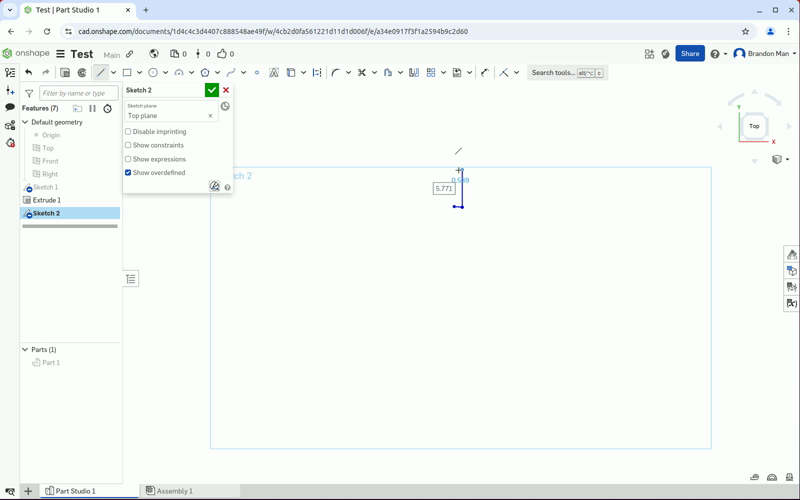
scroll(6)
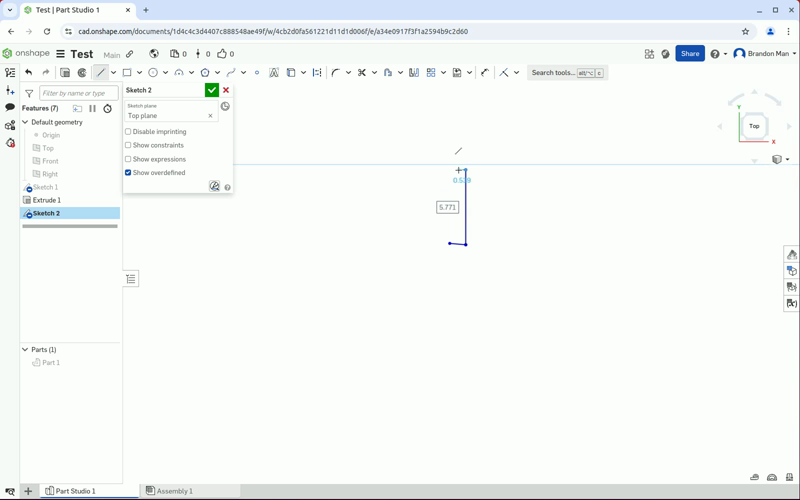
scroll(6)
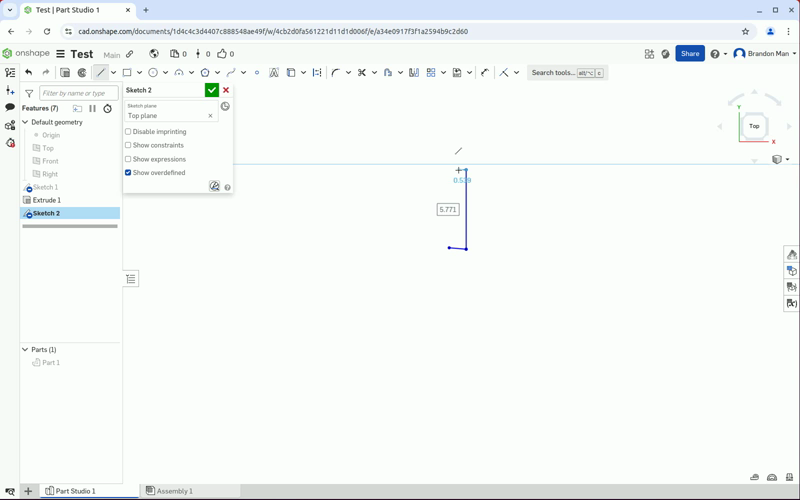
scroll(6)
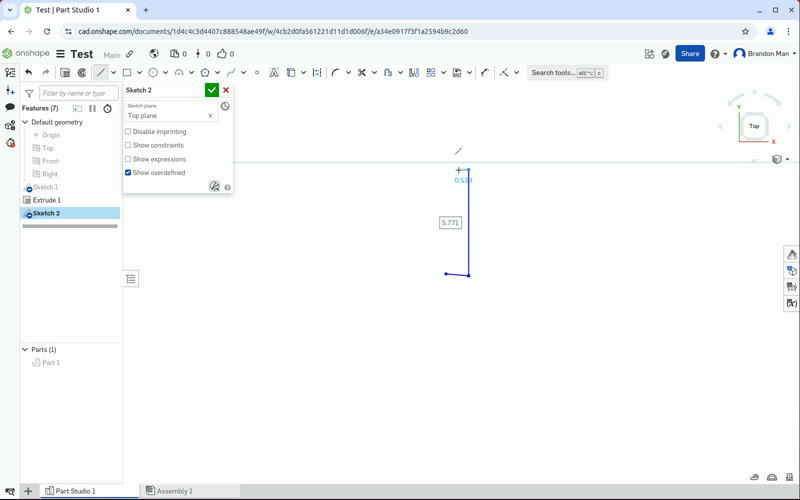
scroll(6)
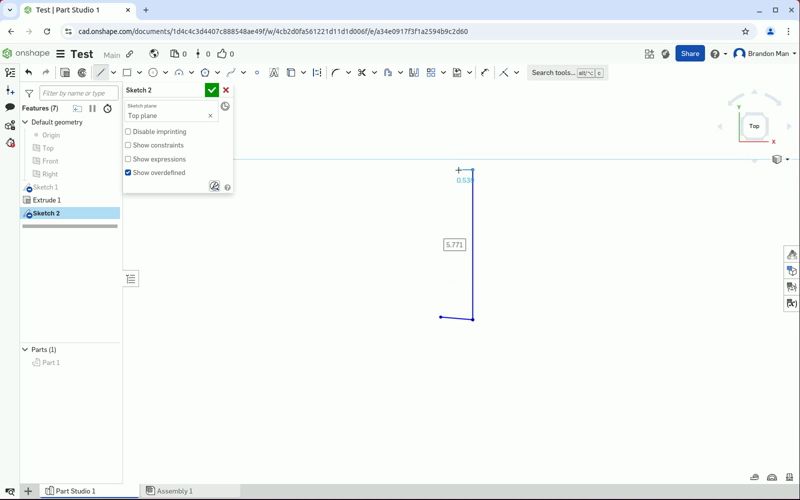
scroll(6)
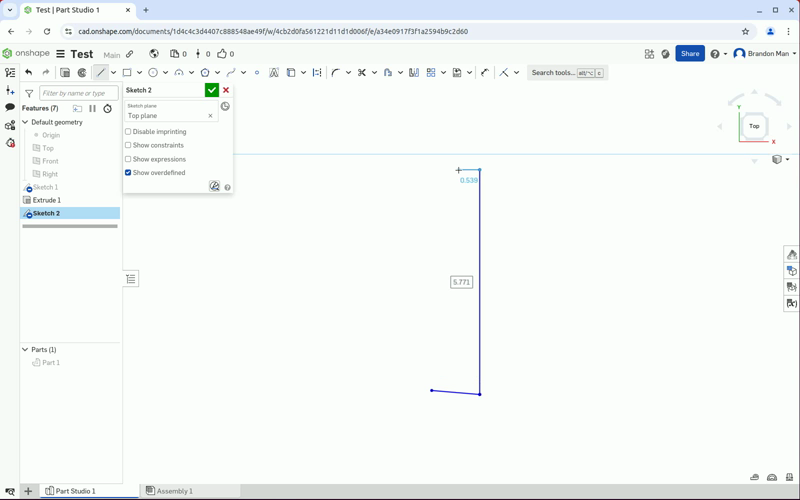
scroll(6)
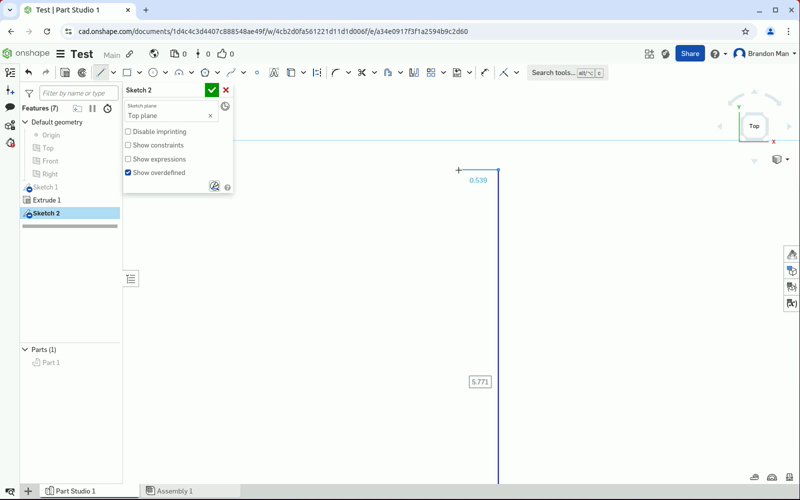
click(458, 169)
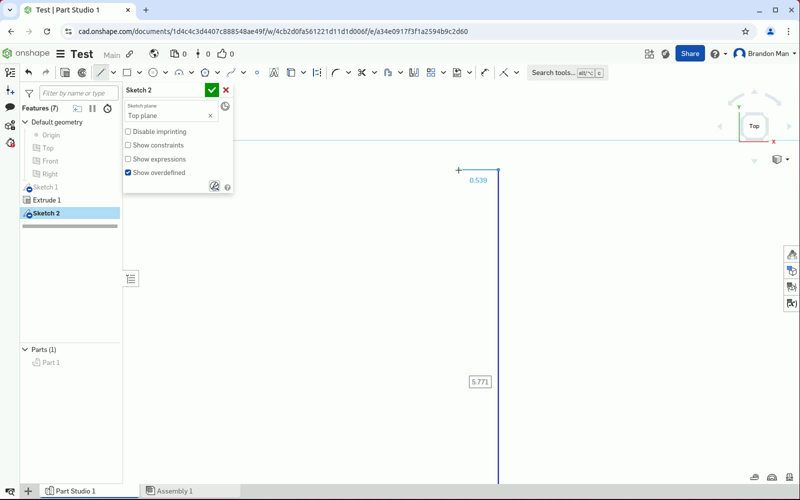
scroll(-6)
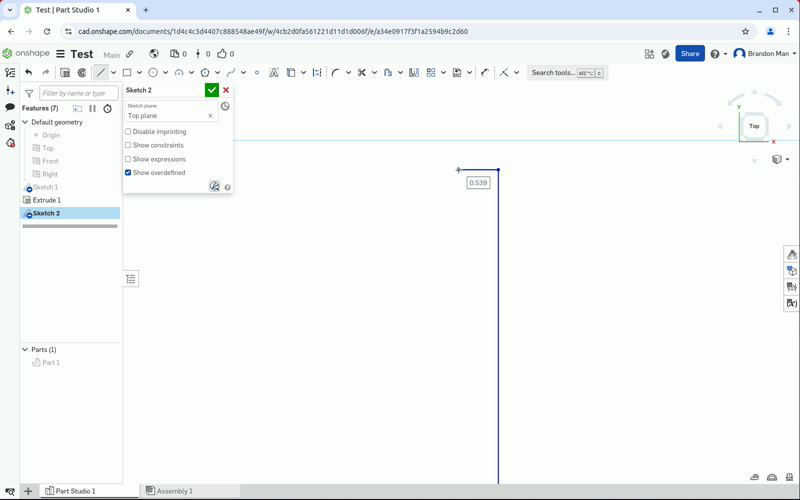
scroll(-6)
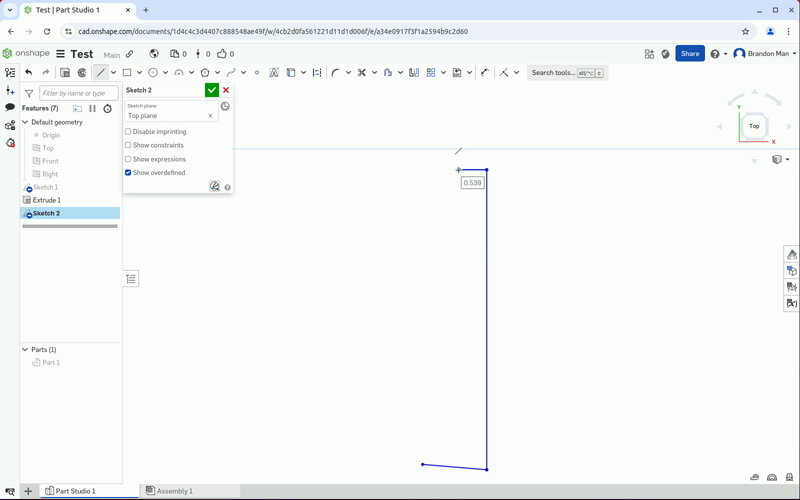
scroll(-6)
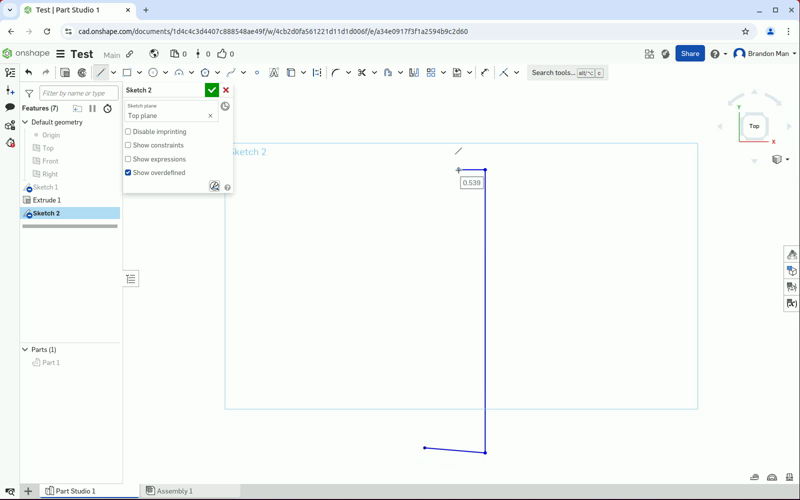
scroll(-6)
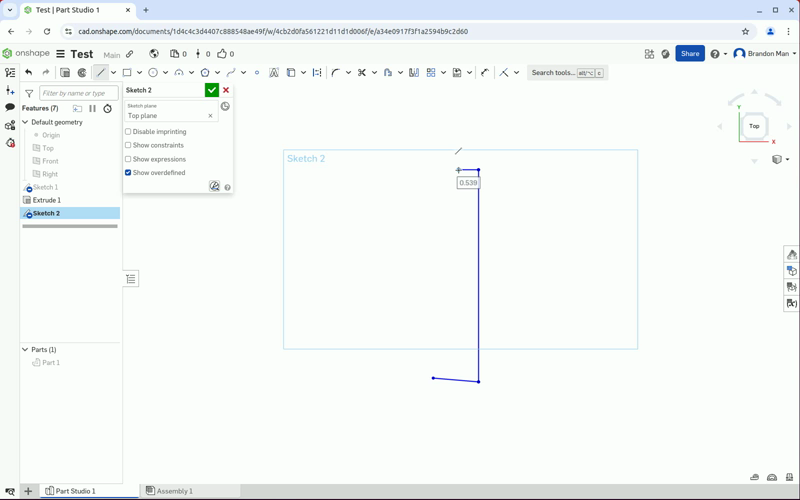
scroll(-6)
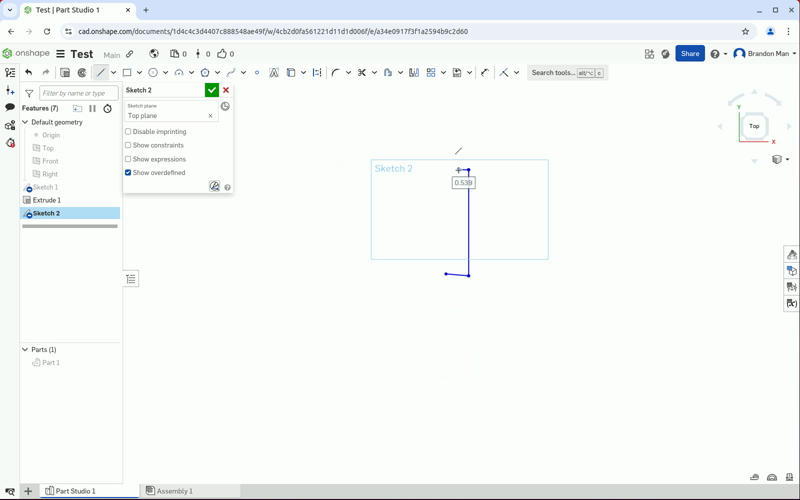
scroll(-6)
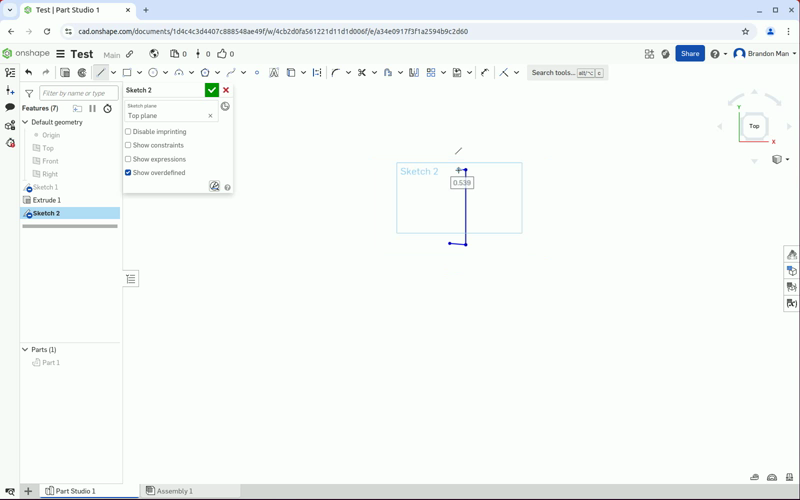
scroll(-6)
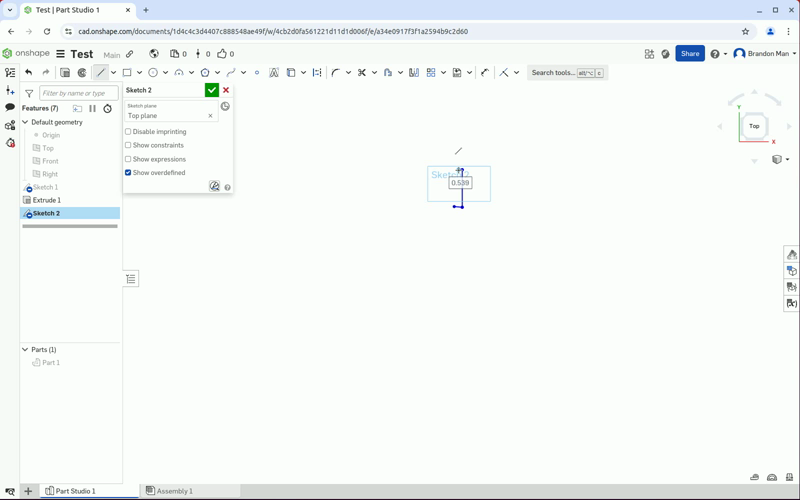
key_up(shift)
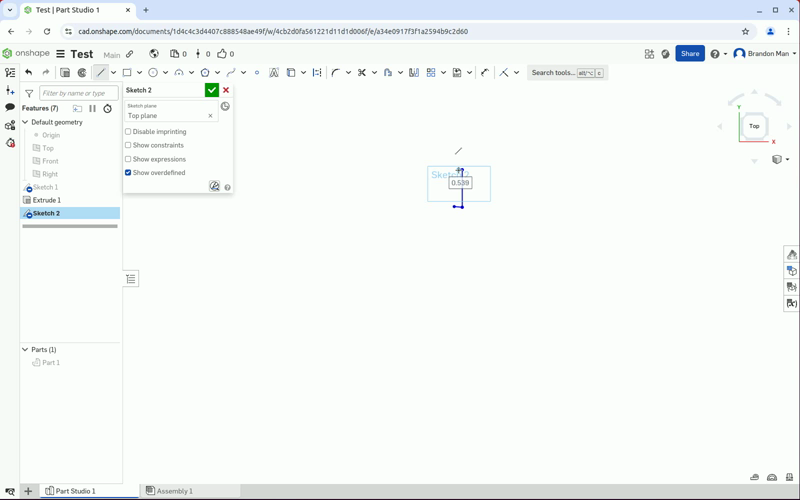
mouse_move(489, 169)
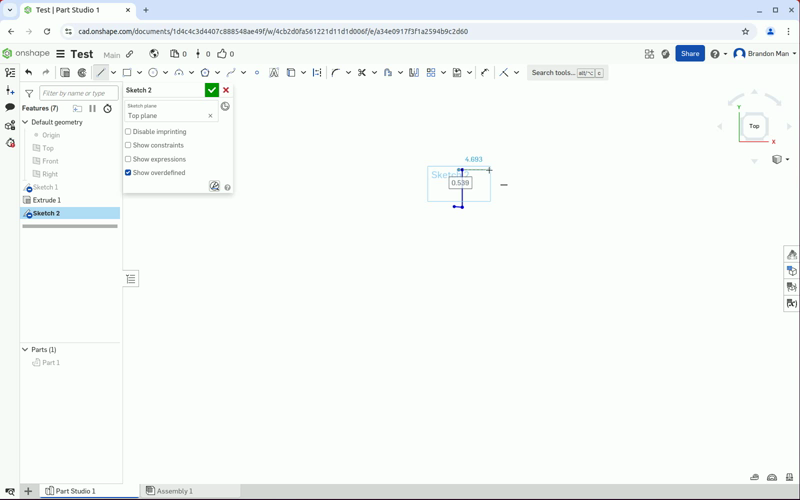
key_down(shift)
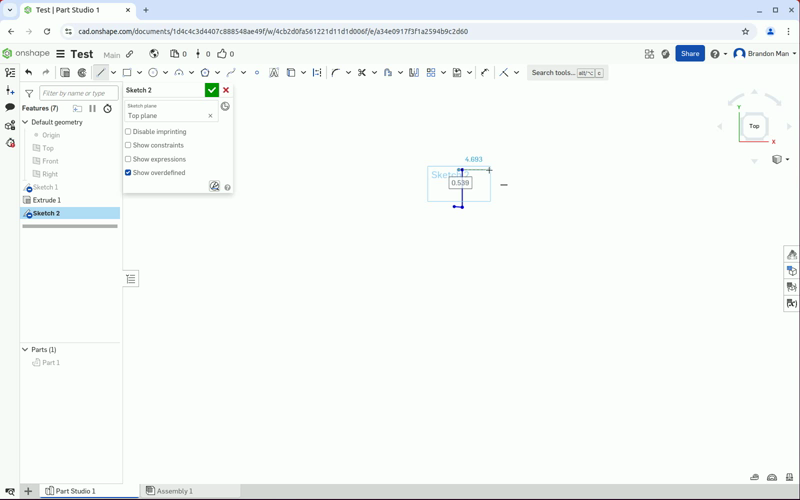
mouse_move(456, 206)
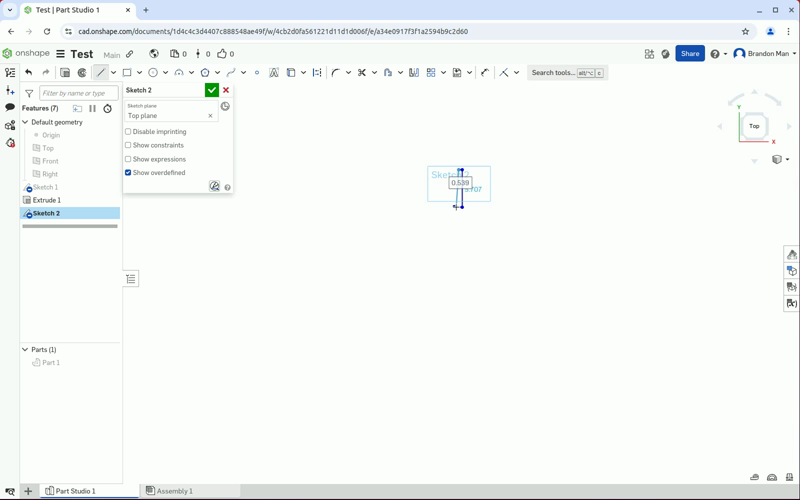
key_up(shift)
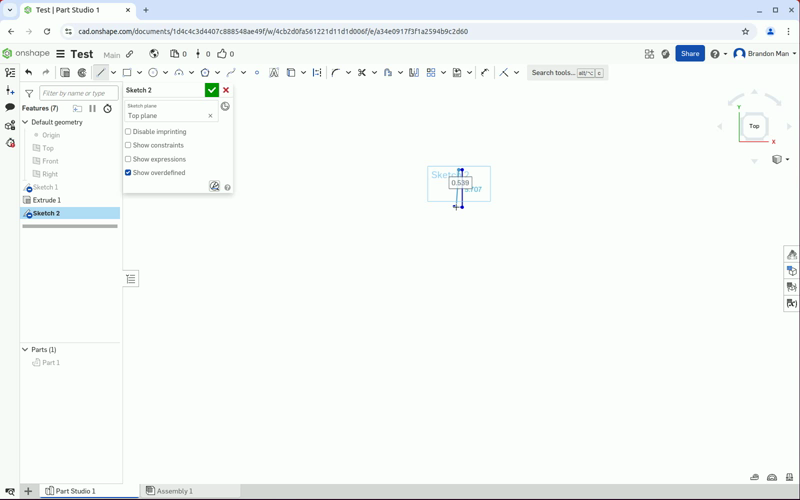
click(456, 206)
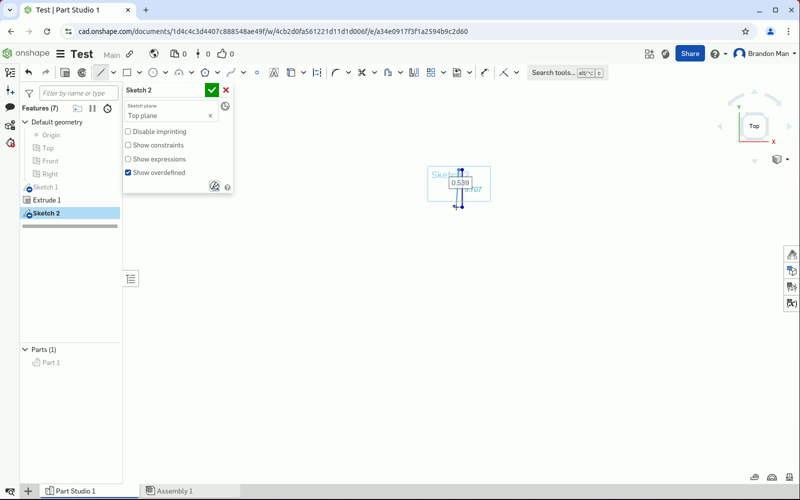
key(esc)
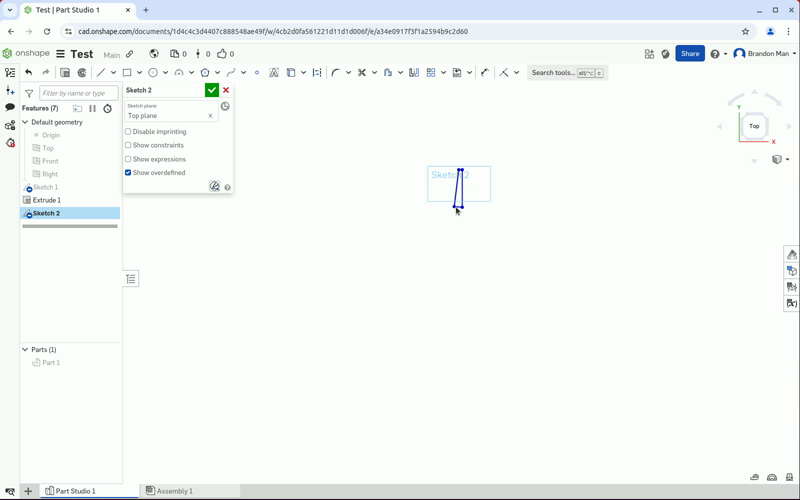
mouse_move(458, 183)
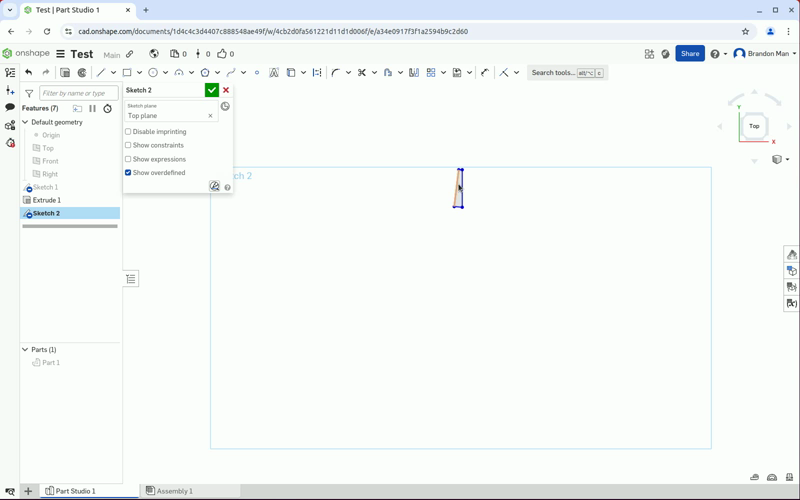
scroll(6)
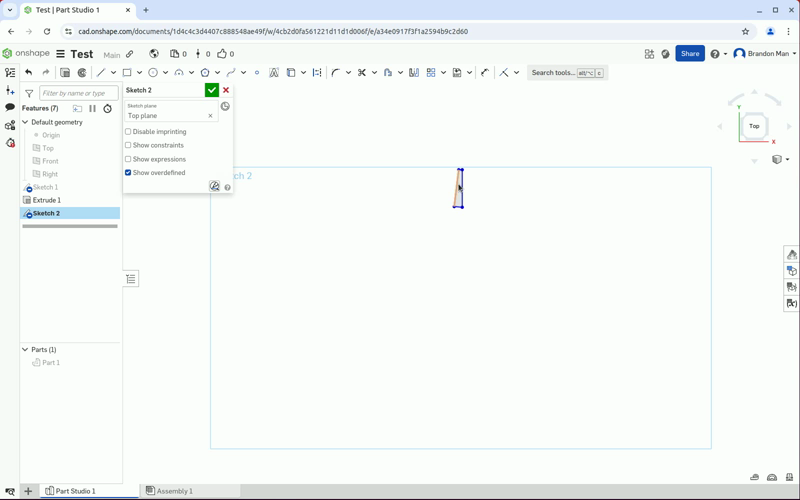
scroll(6)
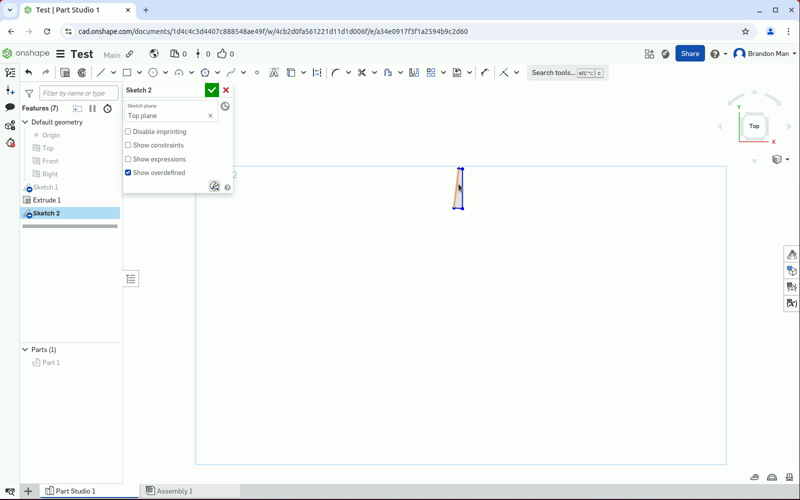
scroll(6)
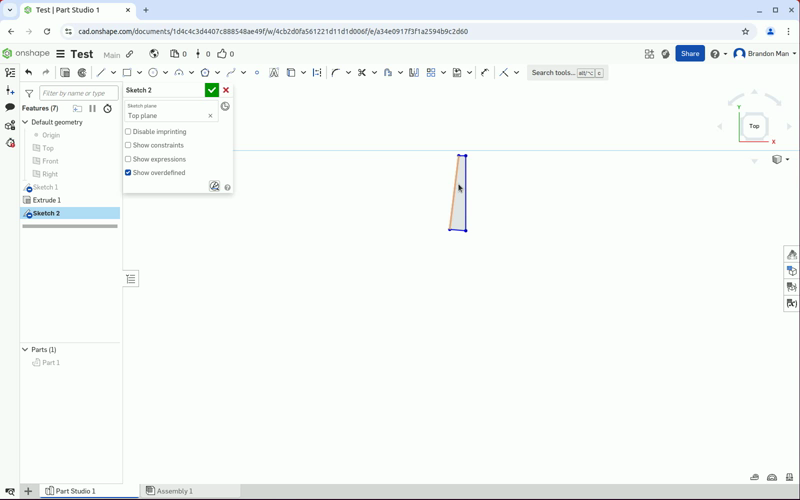
scroll(6)
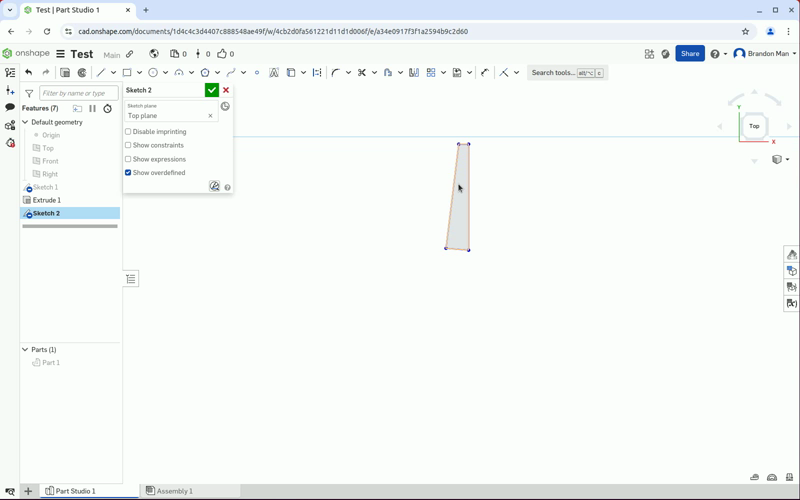
scroll(6)
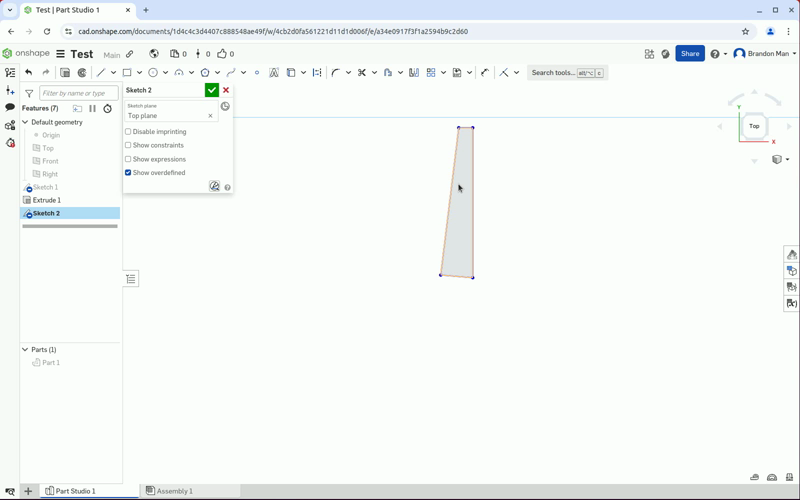
scroll(6)
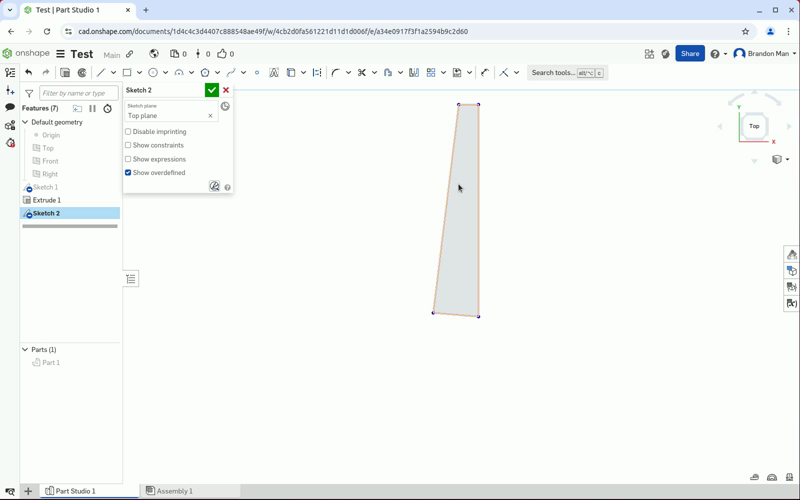
scroll(6)
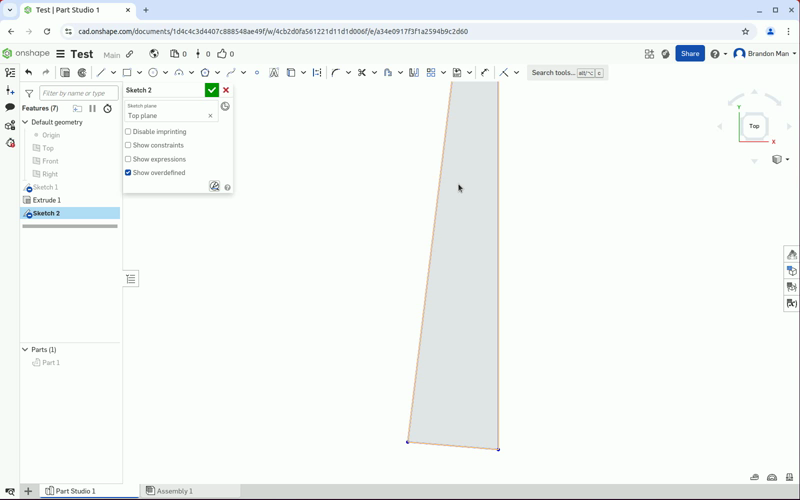
click(458, 183)
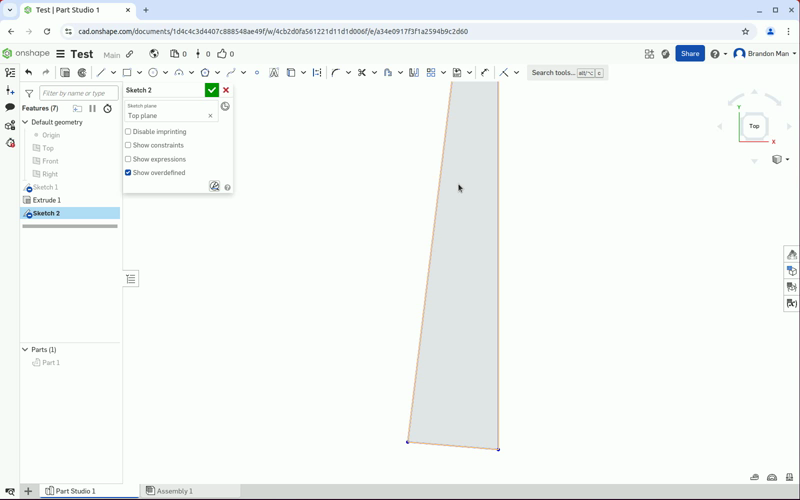
scroll(-6)
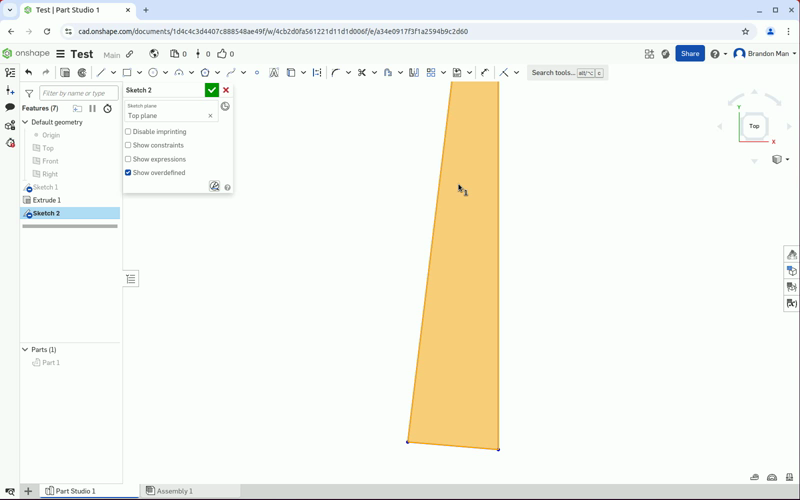
scroll(-6)
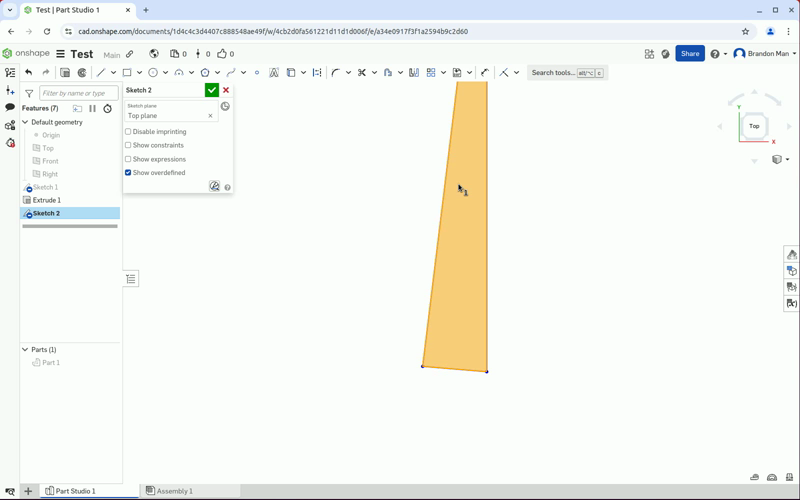
scroll(-6)
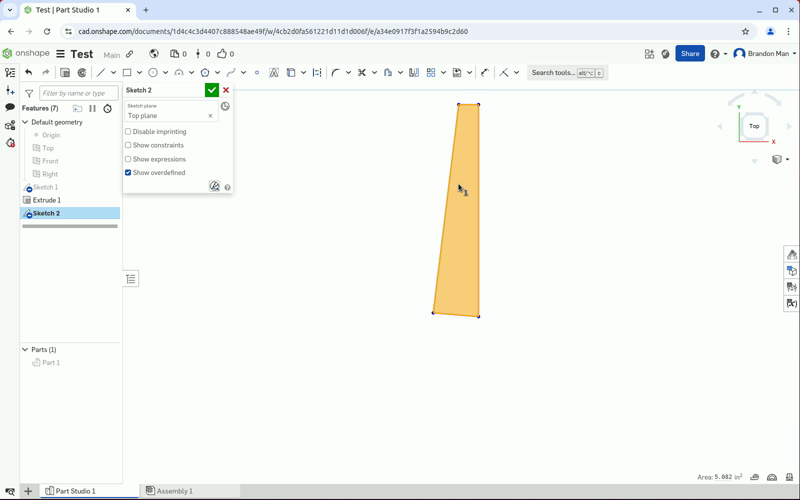
scroll(-6)
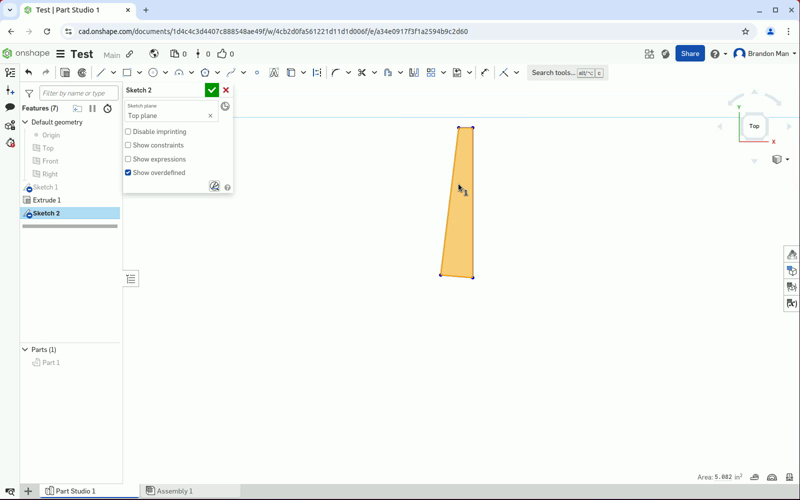
scroll(-6)
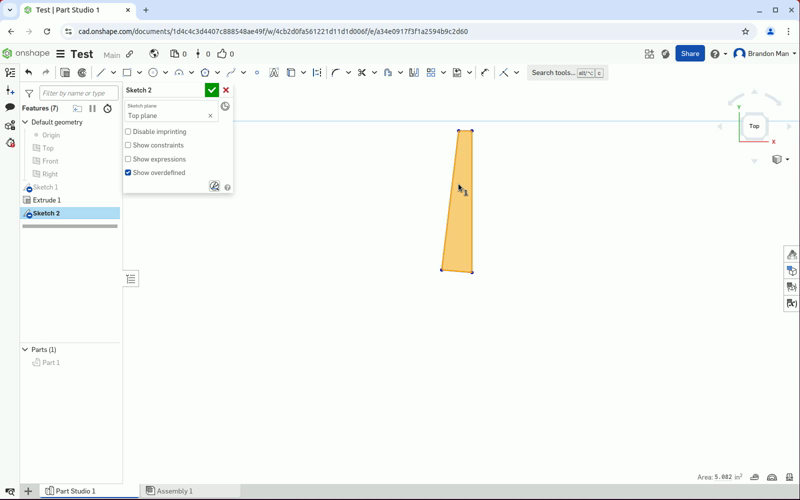
scroll(-6)
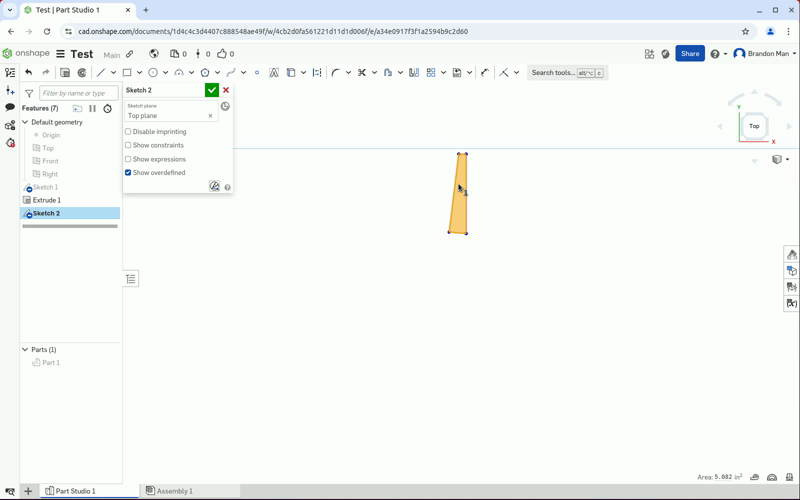
scroll(-6)
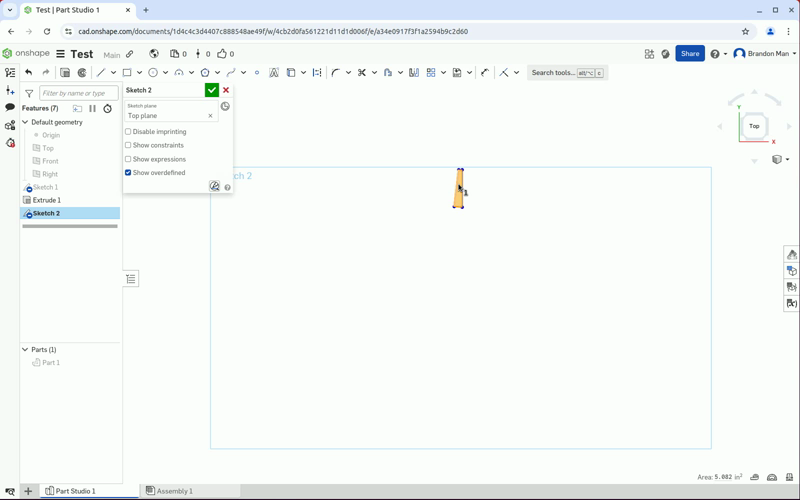
mouse_move(73, 352)
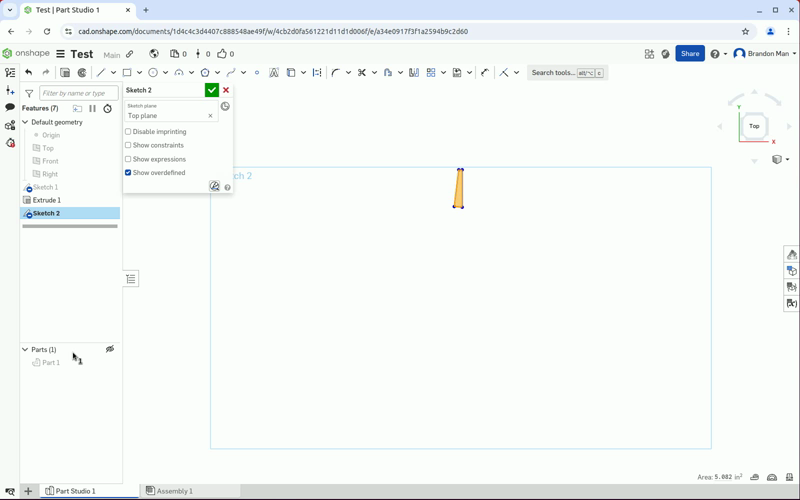
key(shift+y)
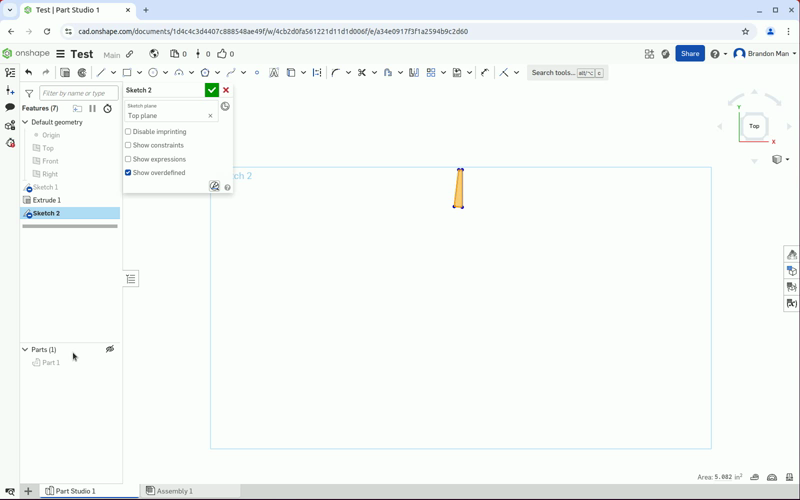
key(shift+e)
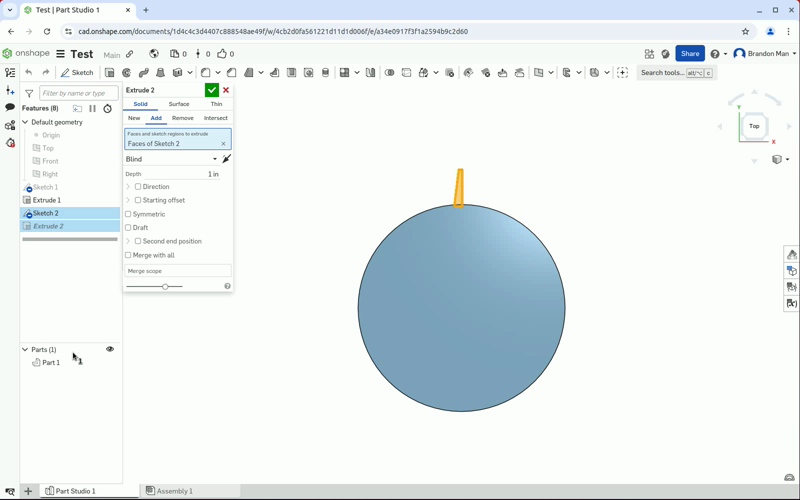
mouse_move(143, 106)
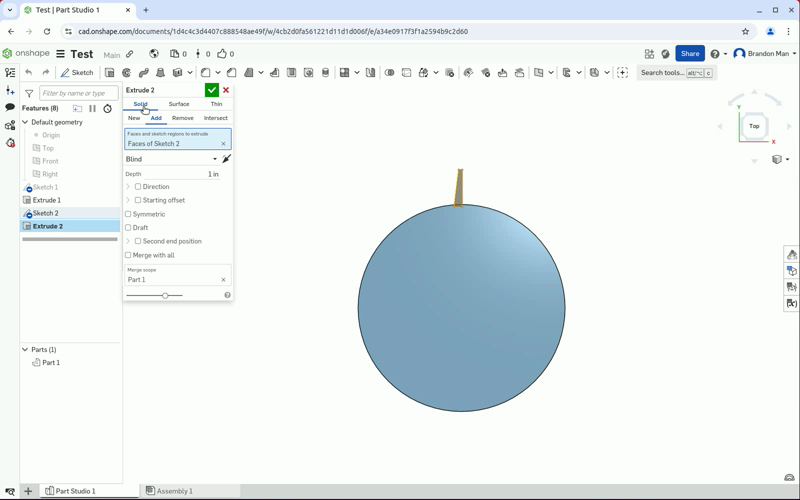
click(143, 106)
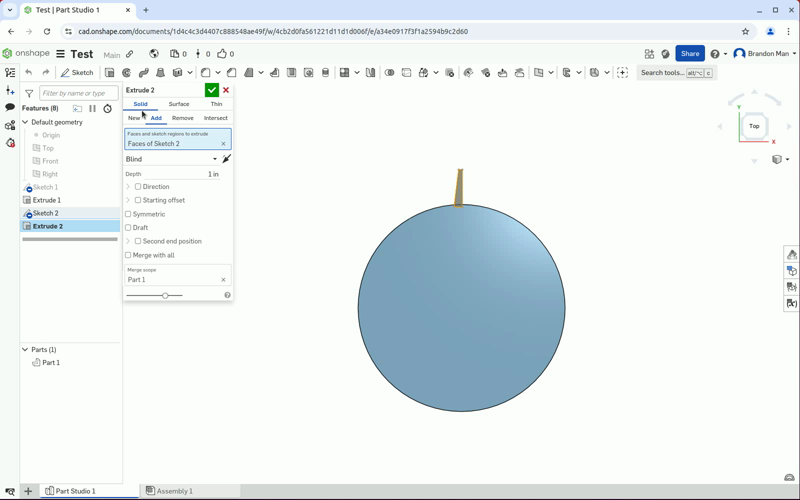
mouse_move(137, 120)
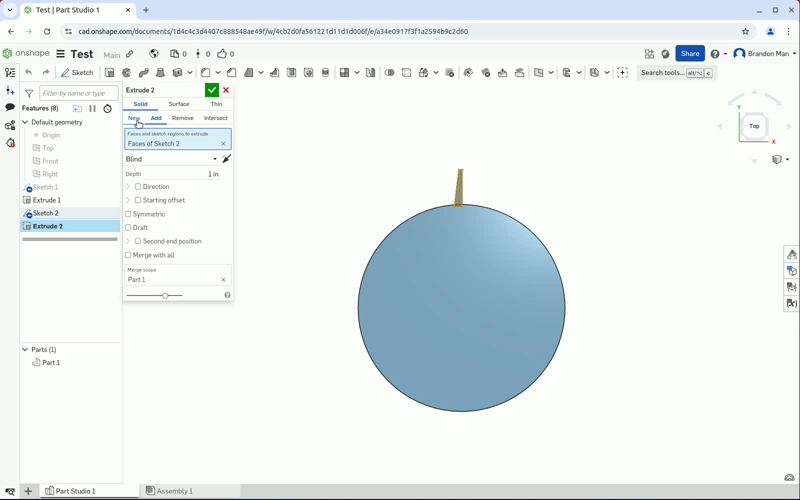
click(137, 120)
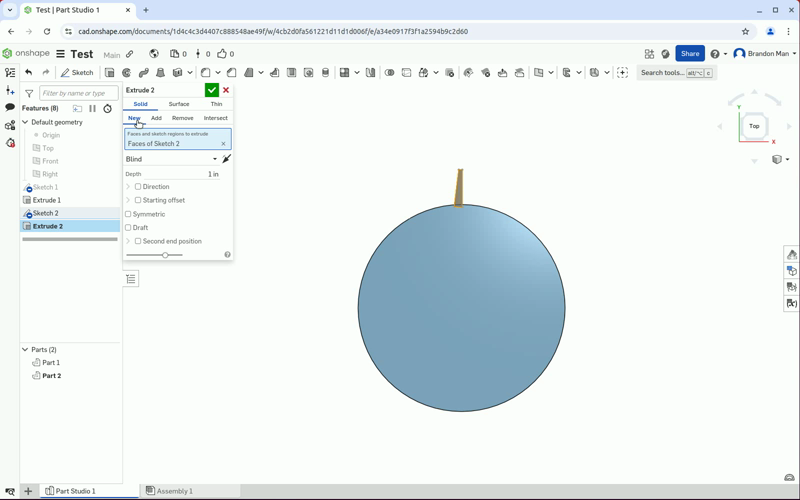
key(tab, 4)
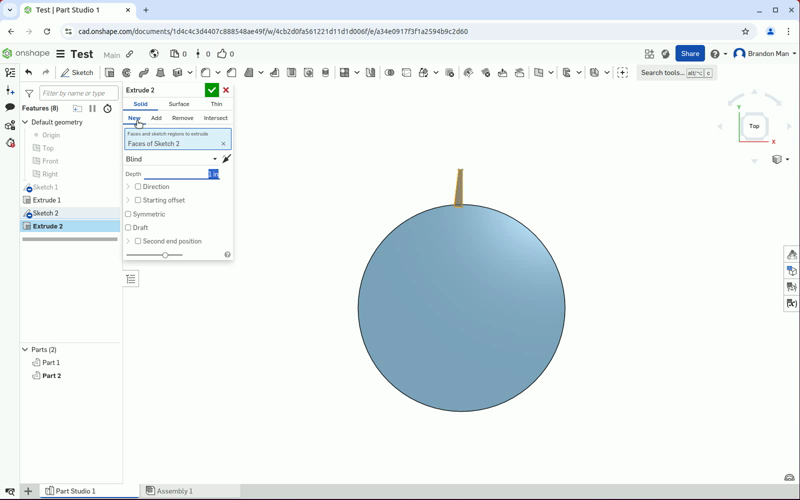
text(3.129)
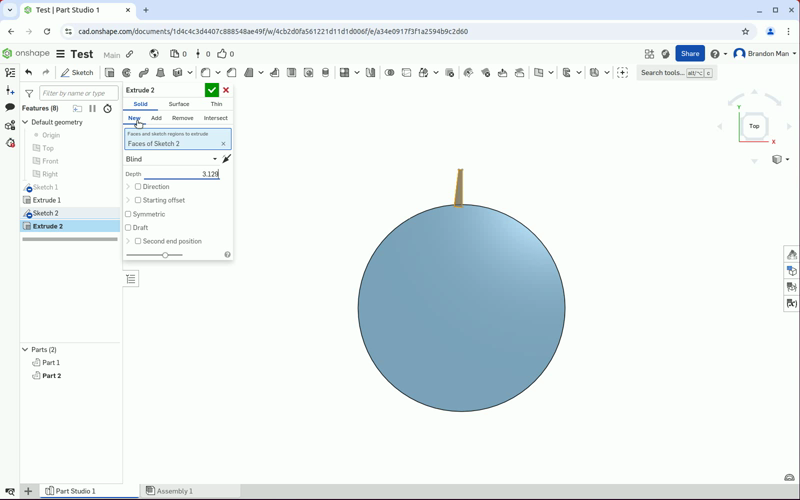
key(enter)
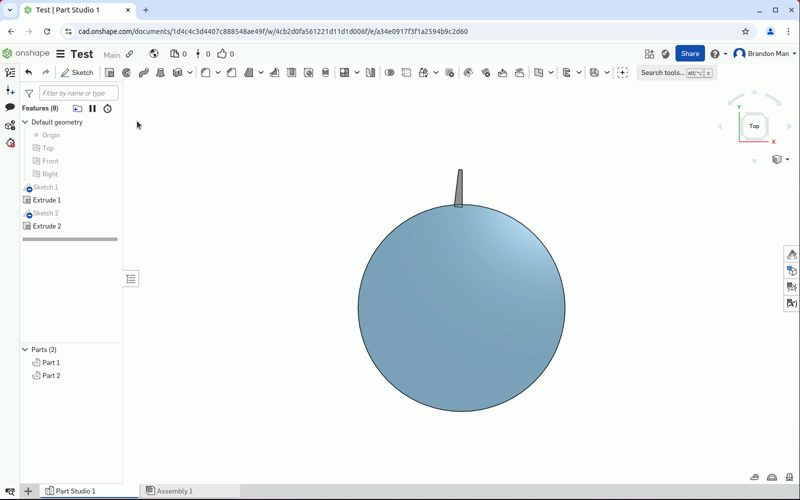
key(shift+h)
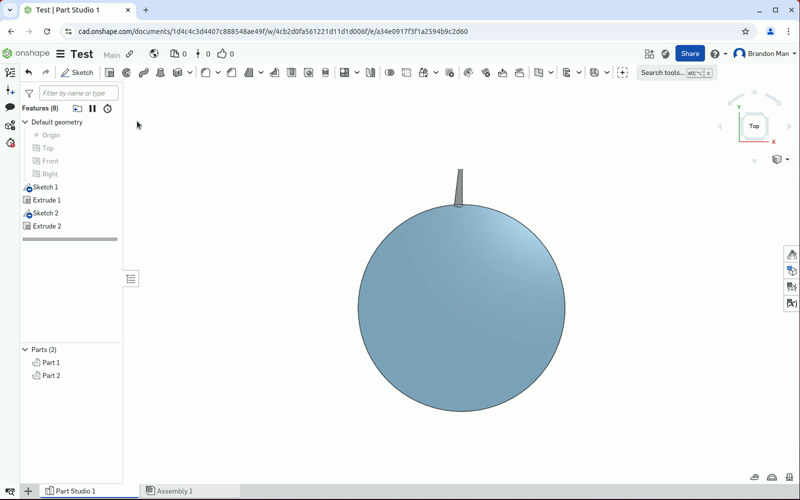
key(shift+h)
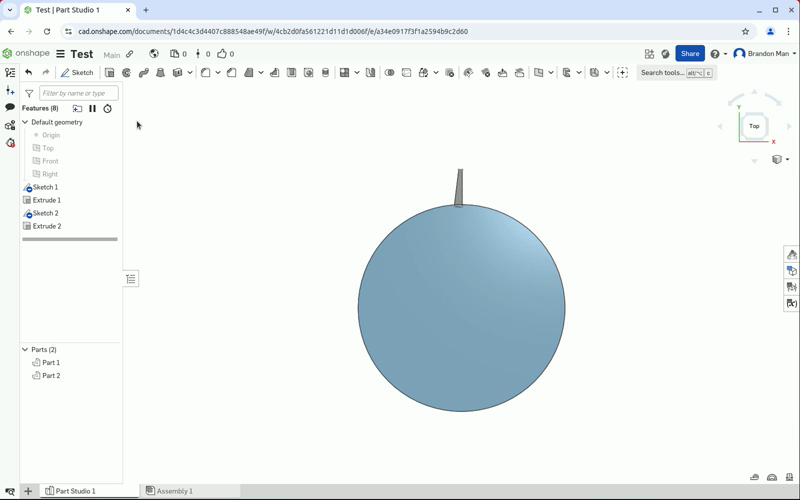
key(shift+7)
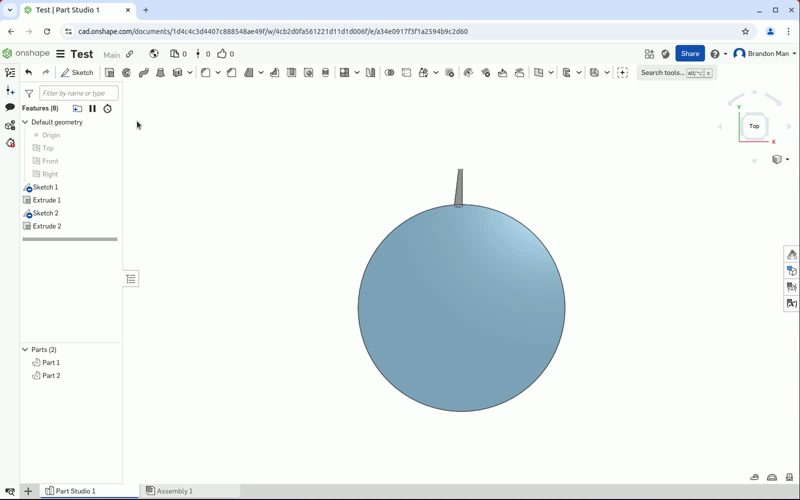
key(up, 3)
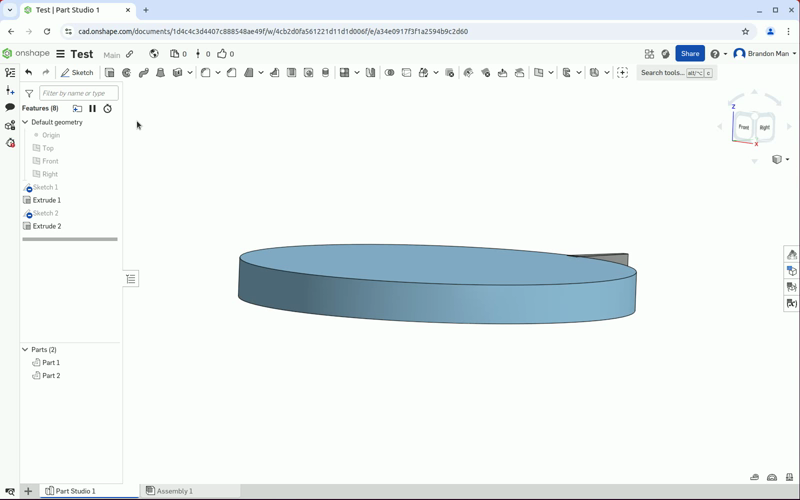
key(left, 3)
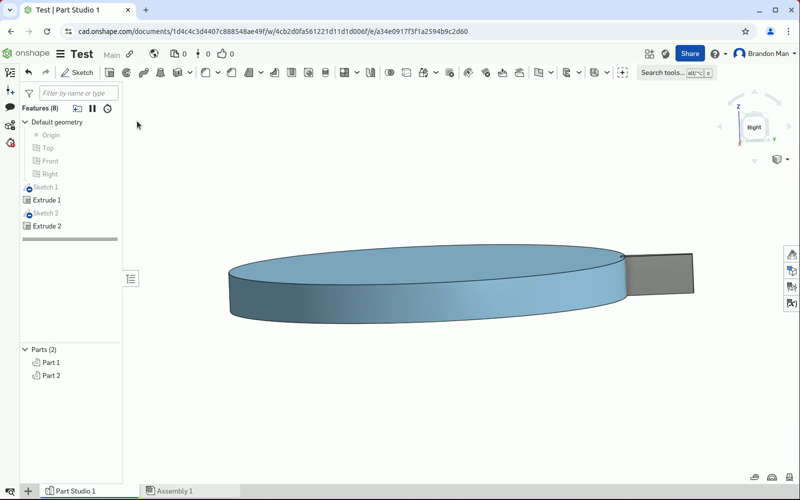
key(right, 3)
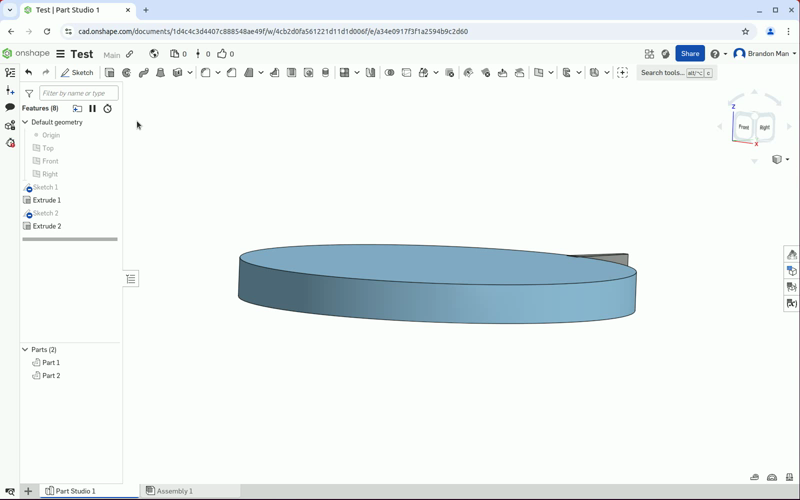
key(down, 3)
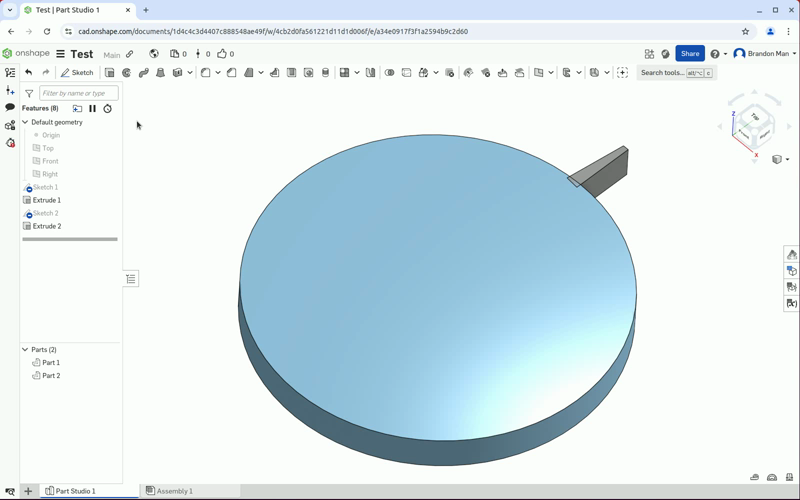
mouse_move(73, 189)
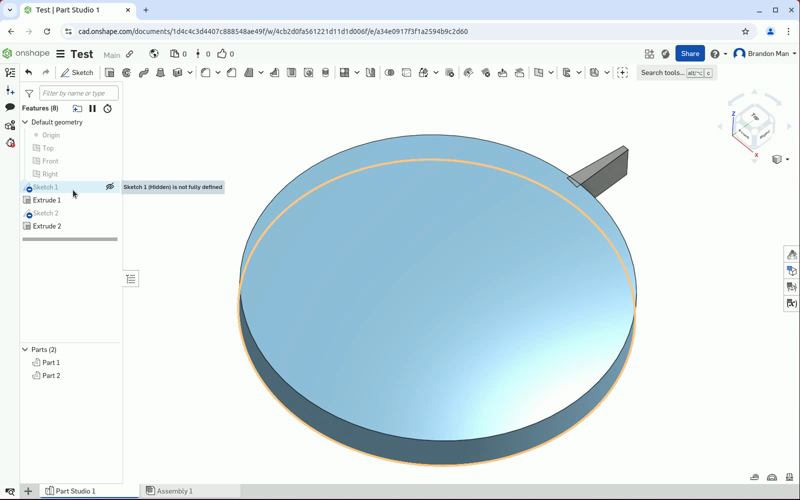
click(73, 189)